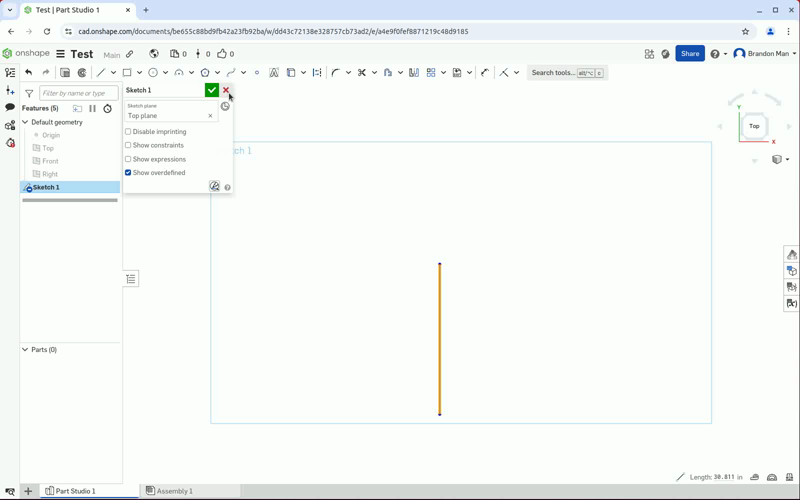
key(shift+h)
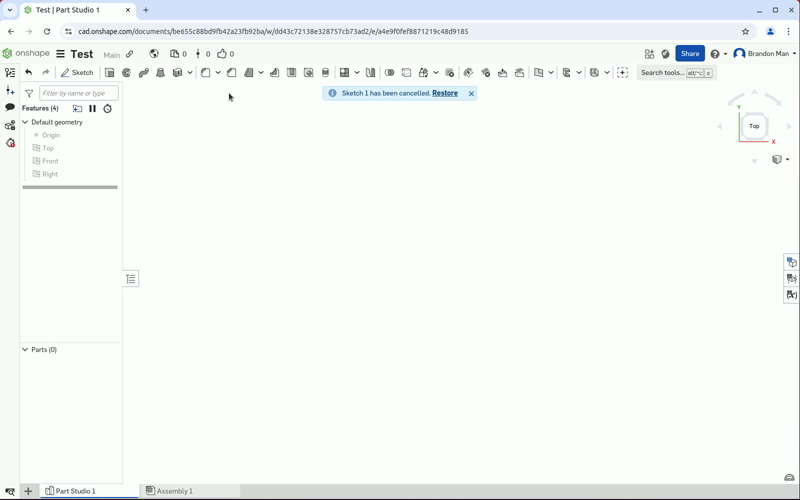
mouse_move(73, 352)
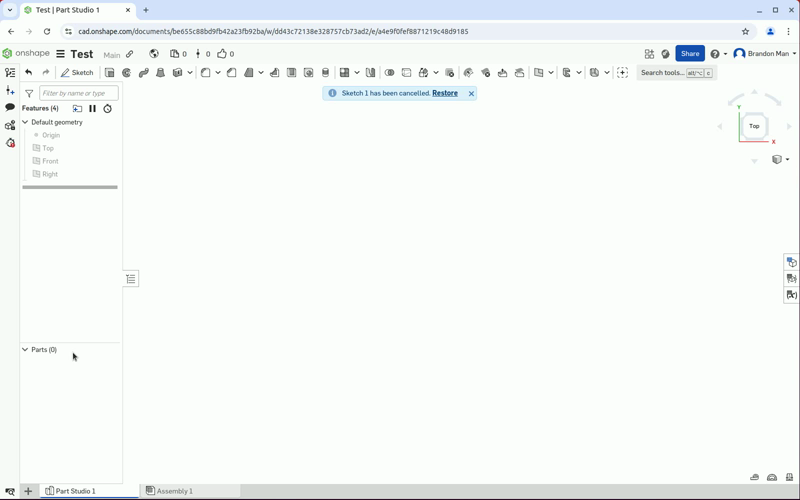
key(y)
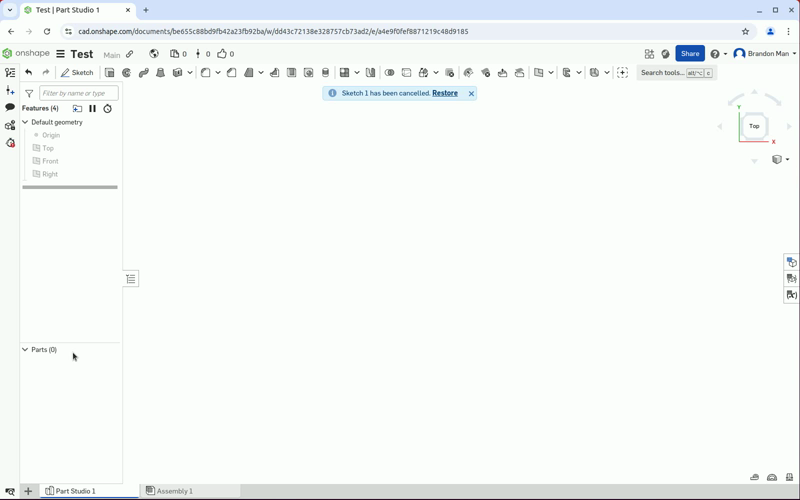
key(shift+p)
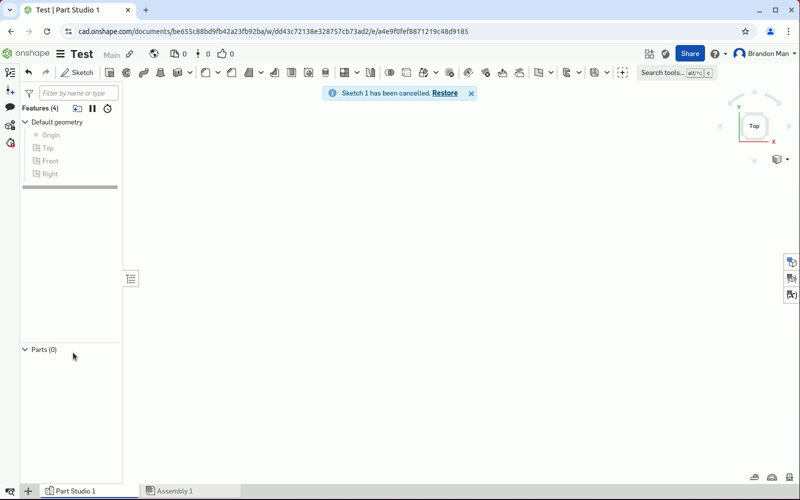
key(space)
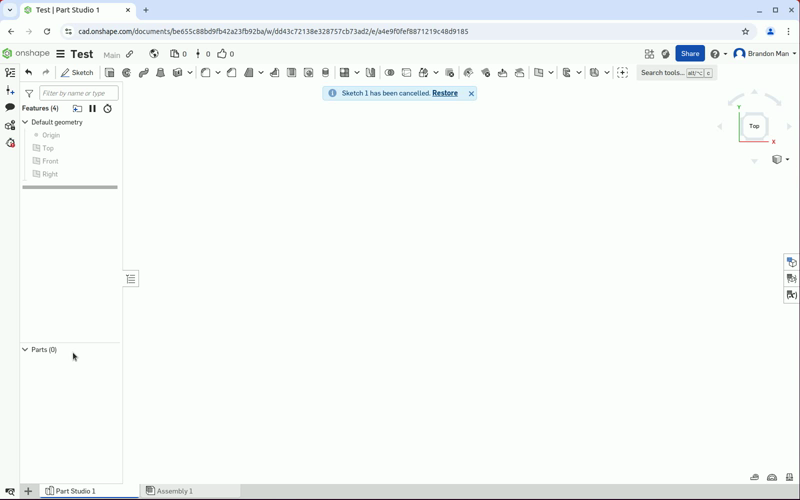
key_down(shift)
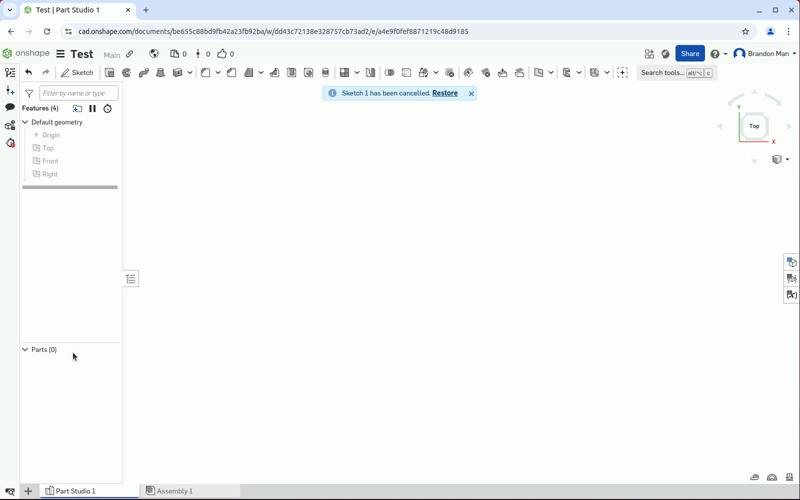
key(up)
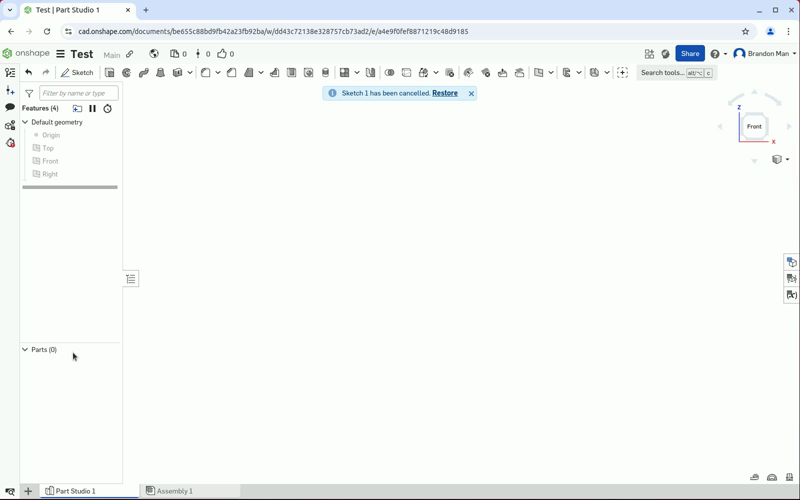
key_up(shift)
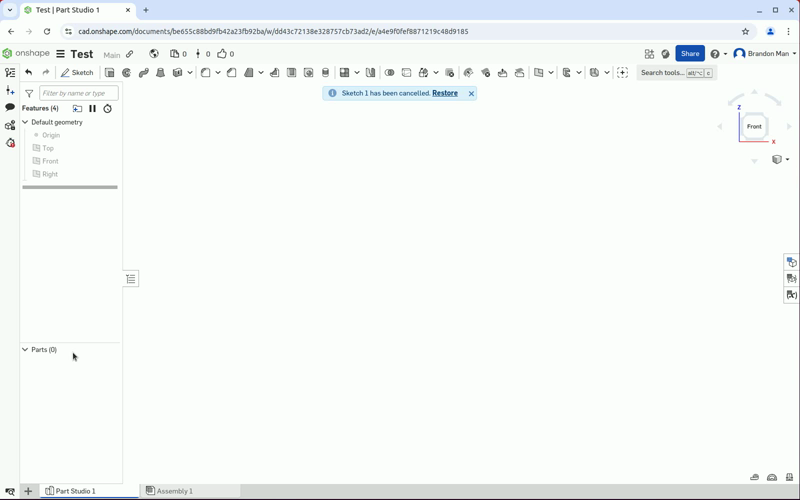
mouse_move(73, 352)
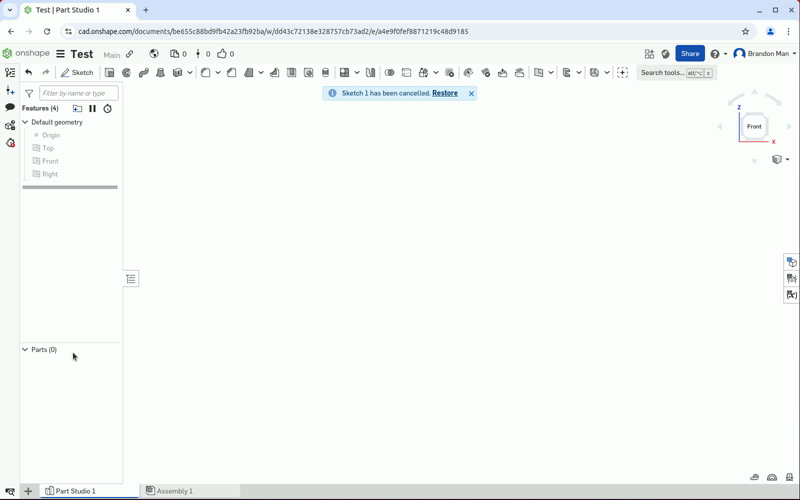
key(shift+y)
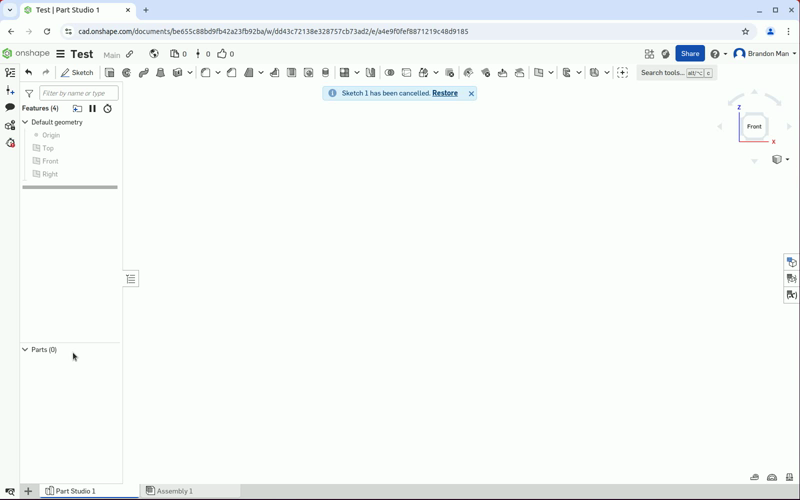
key(shift+s)
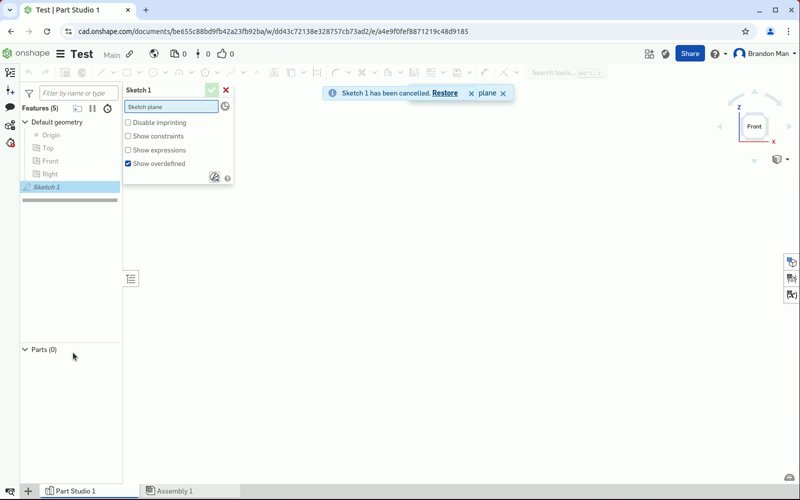
mouse_move(73, 163)
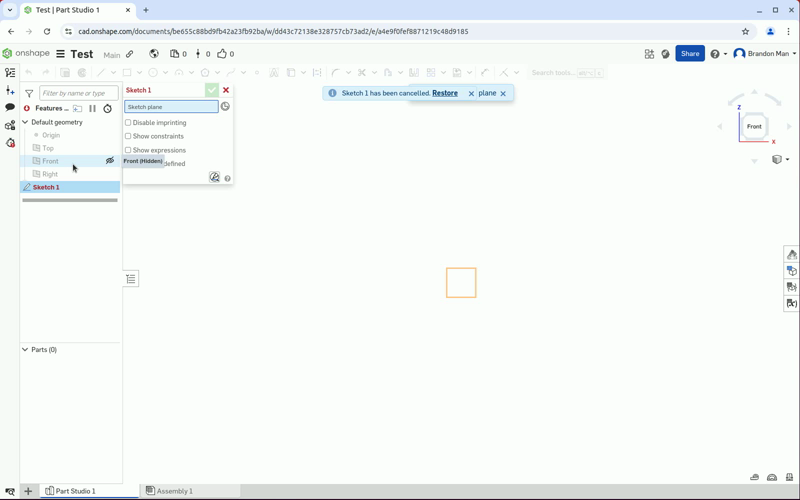
click(73, 163)
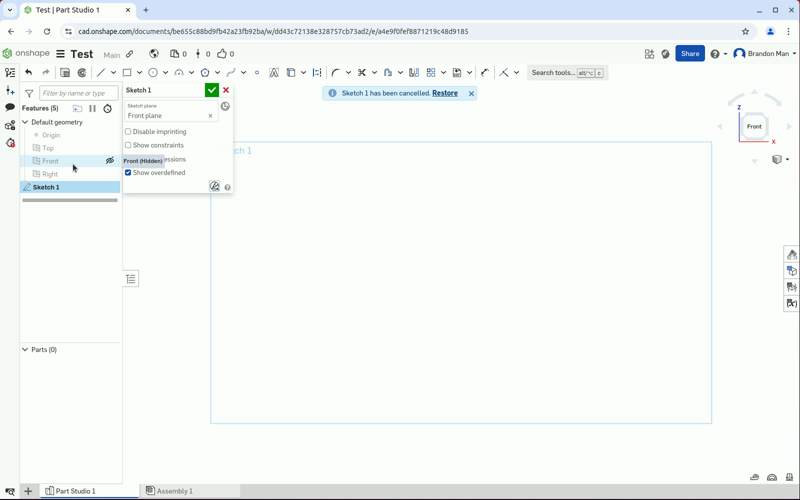
mouse_move(73, 352)
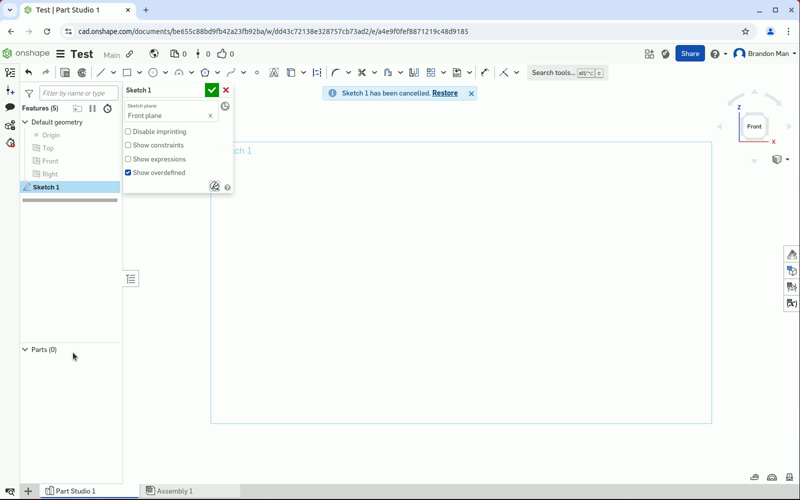
key(y)
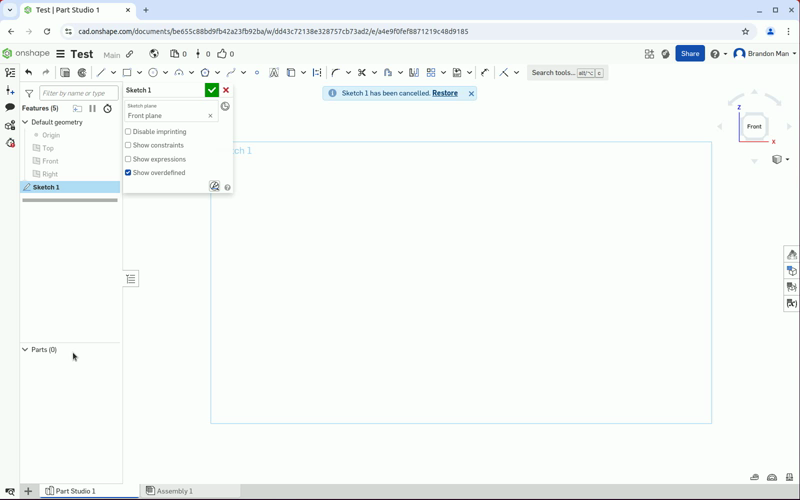
key(c)
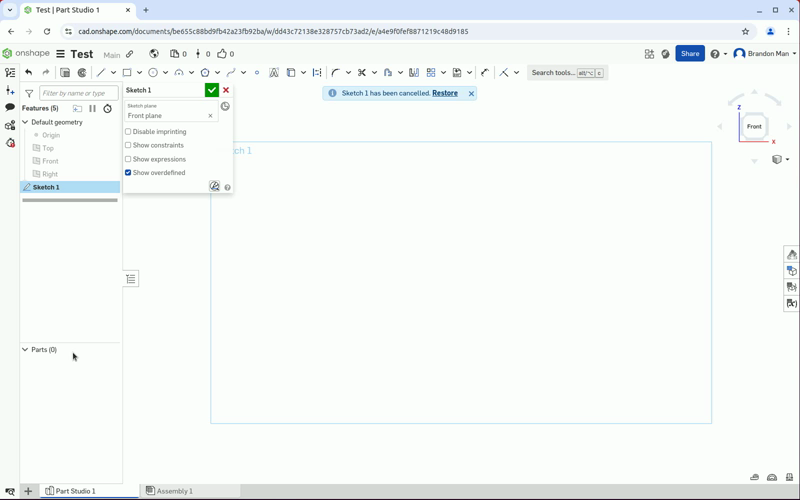
key_down(shift)
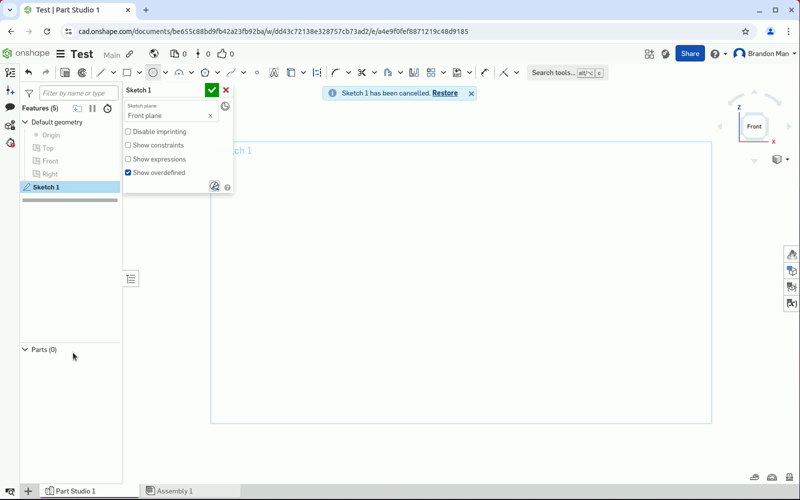
mouse_move(460, 282)
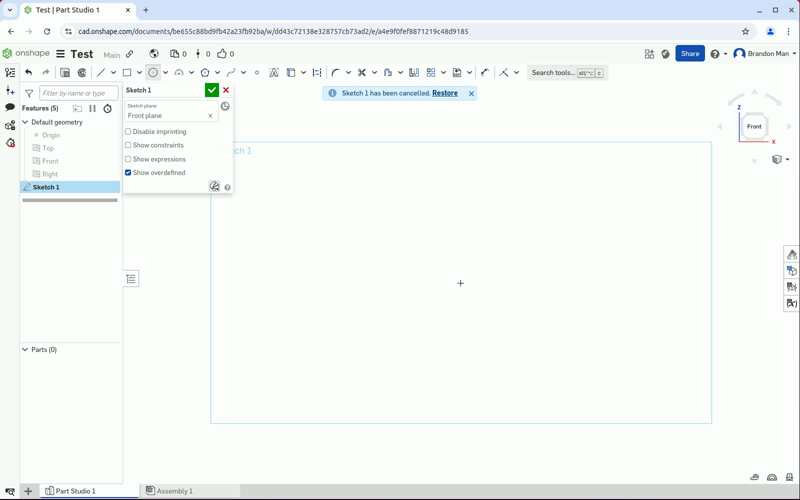
click(460, 282)
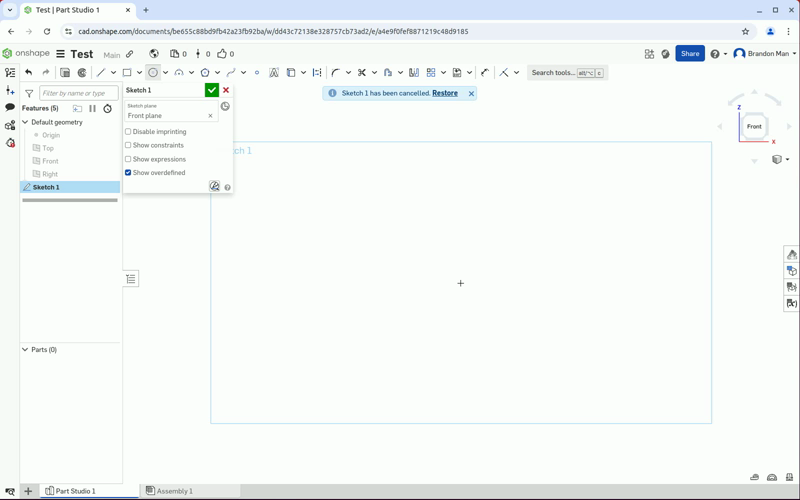
key_up(shift)
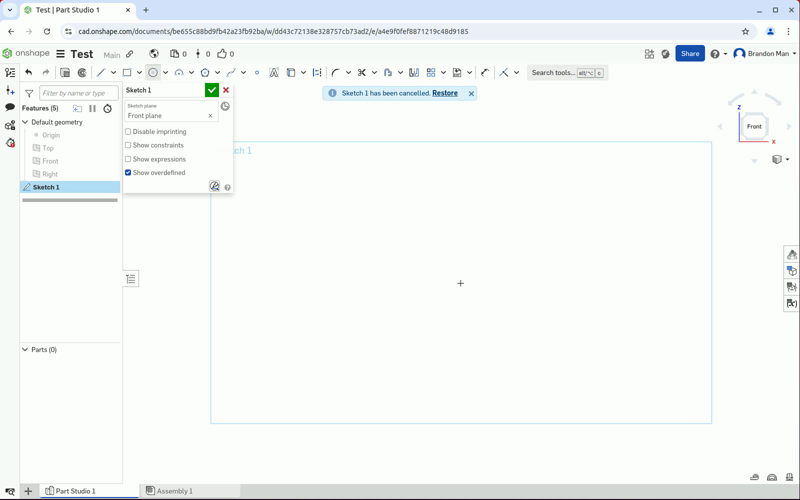
mouse_move(505, 282)
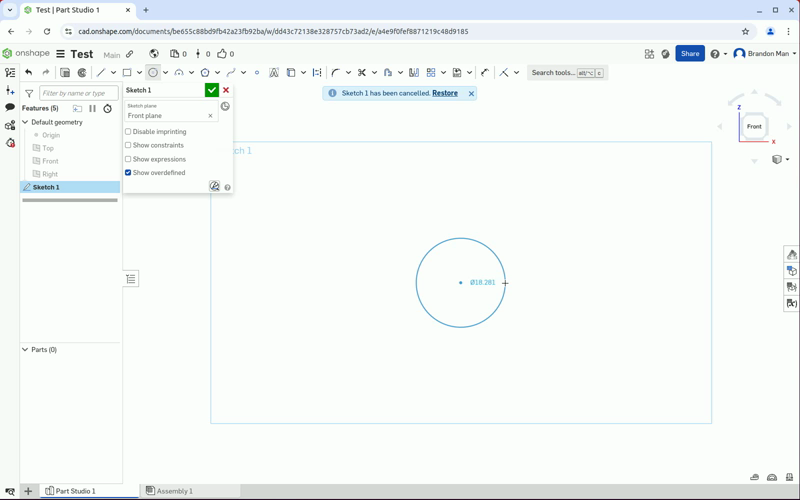
click(505, 282)
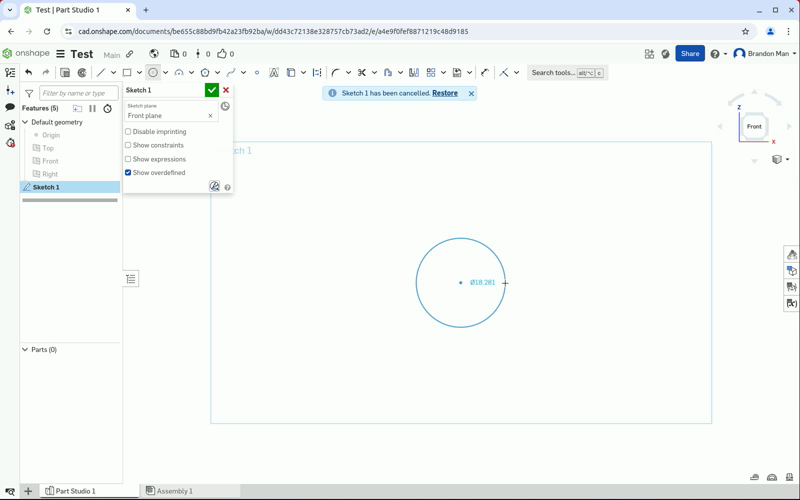
key(esc)
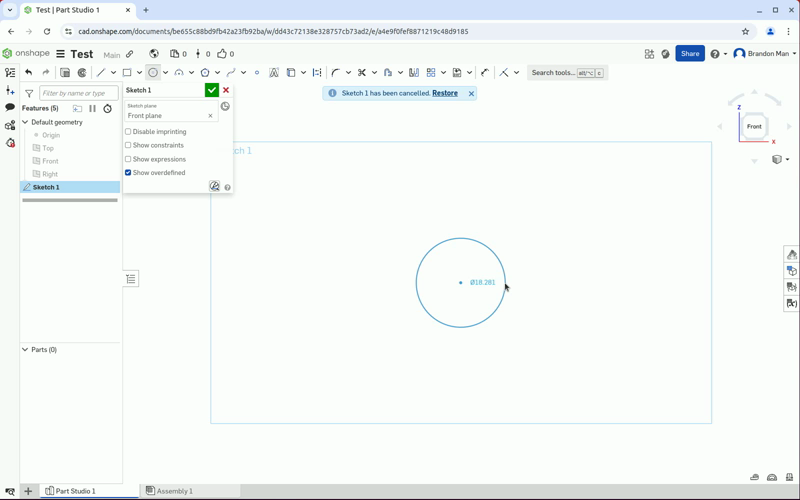
key(c)
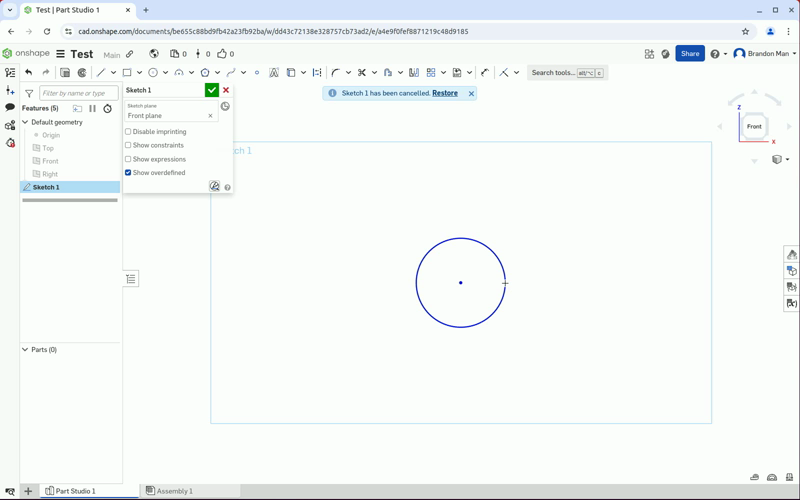
key_down(shift)
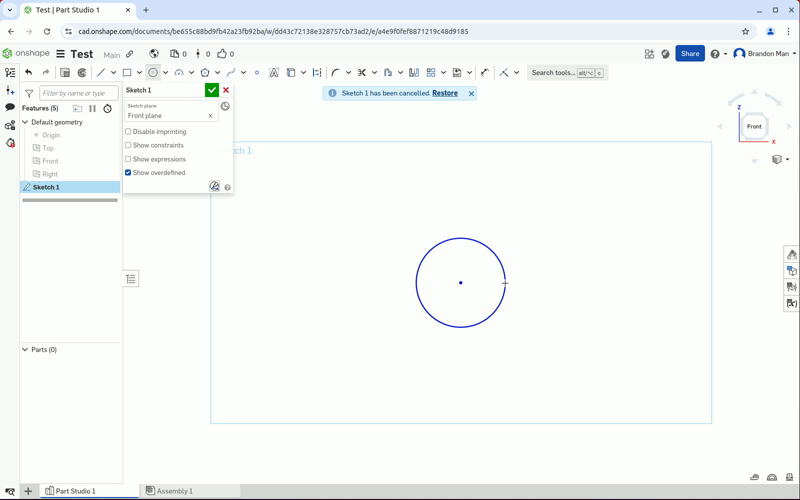
mouse_move(460, 282)
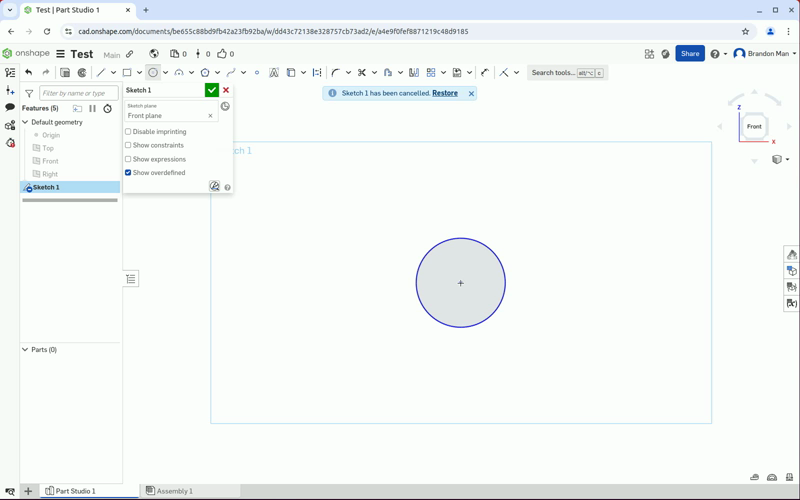
click(460, 282)
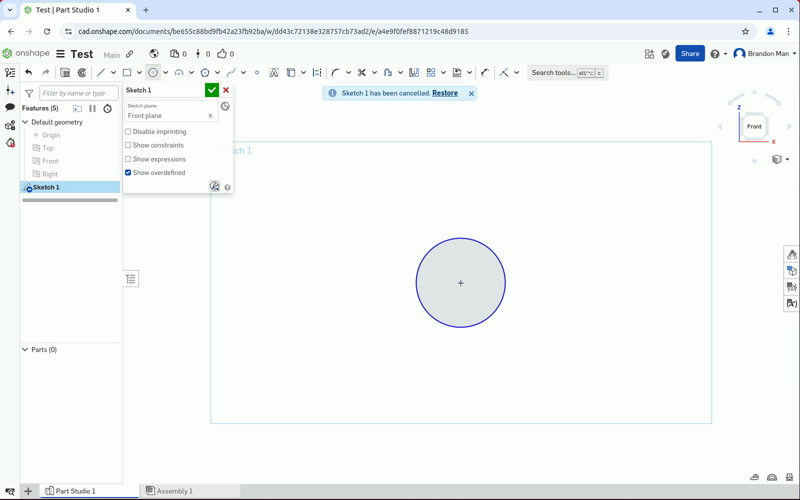
key_up(shift)
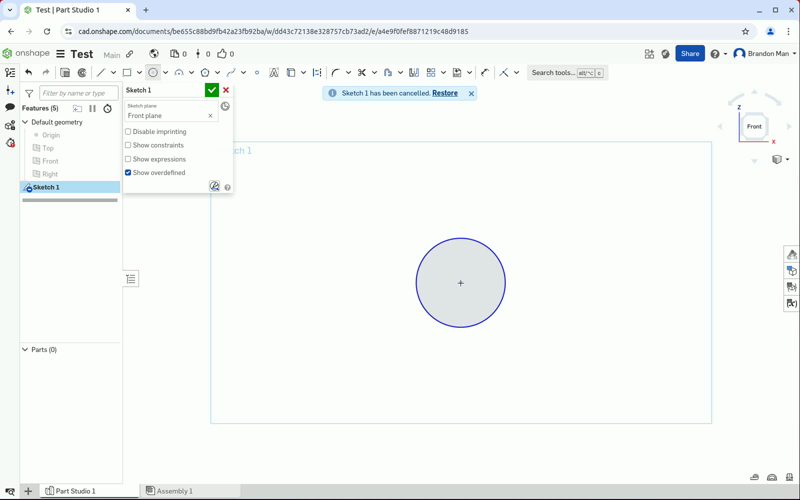
mouse_move(478, 282)
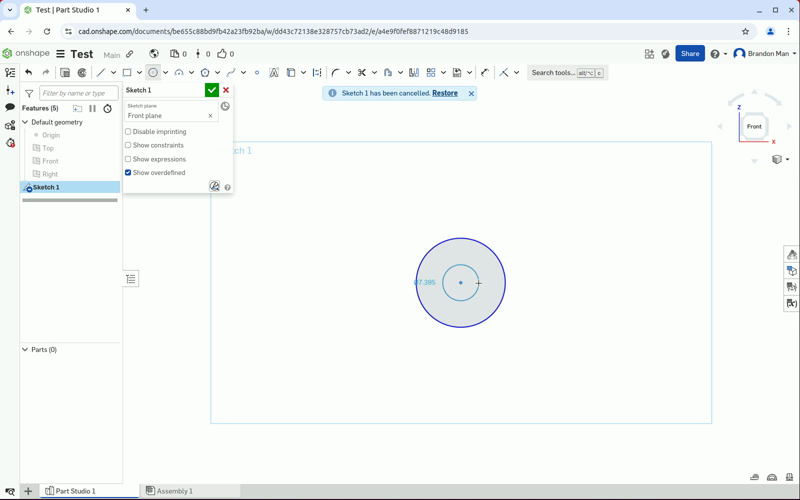
click(478, 282)
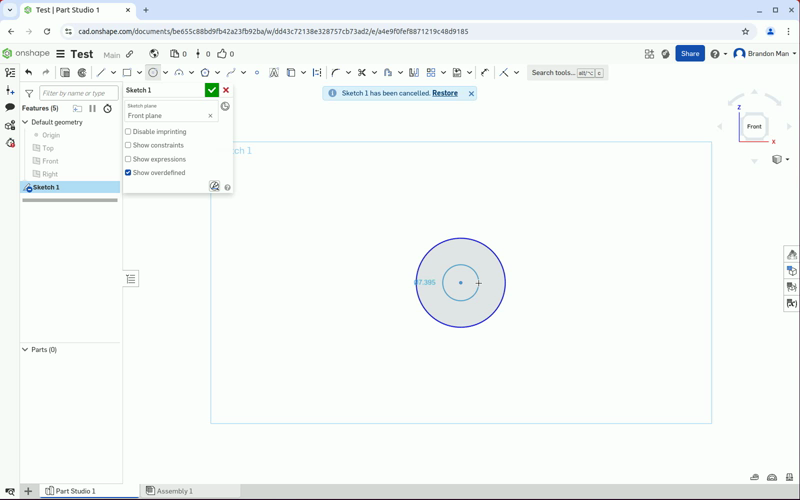
key(esc)
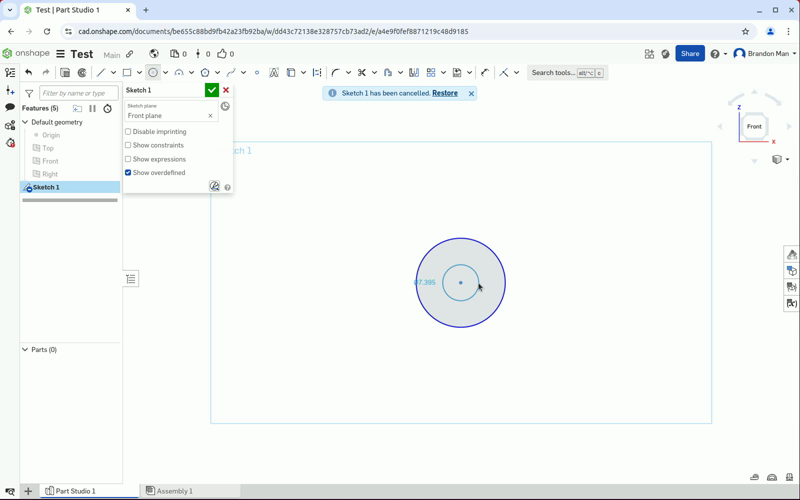
mouse_move(468, 306)
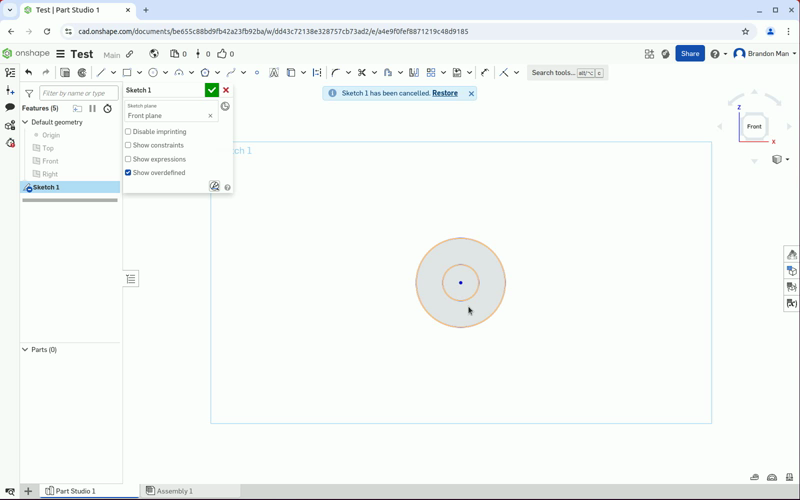
click(468, 306)
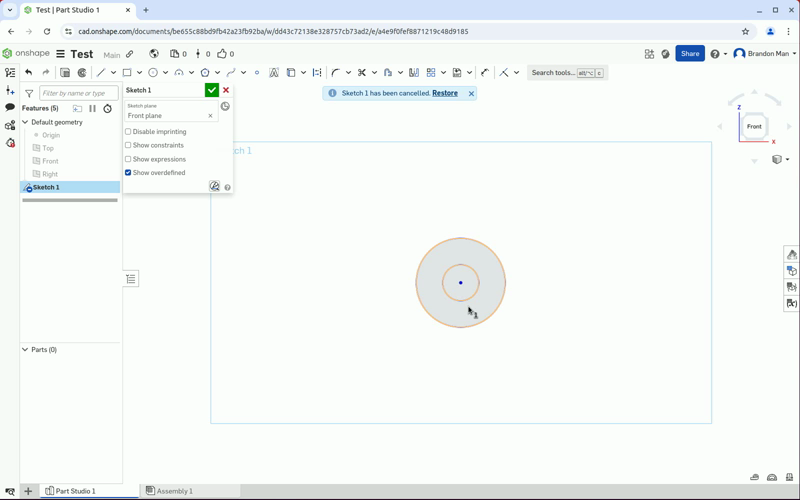
mouse_move(73, 352)
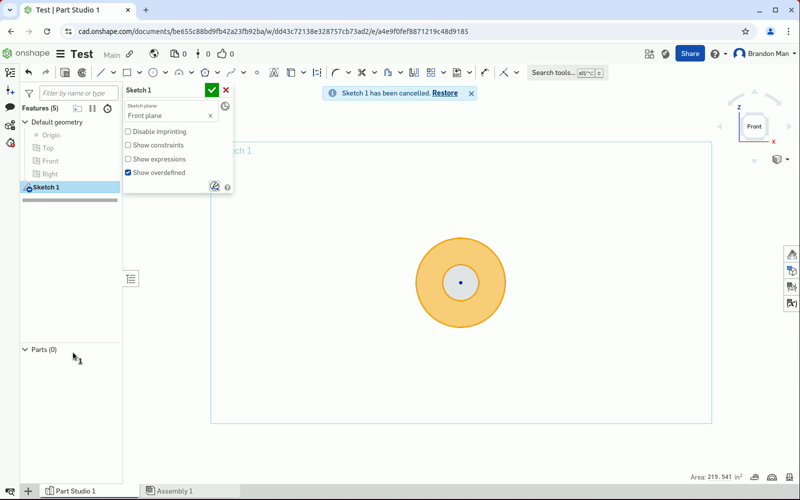
key(shift+y)
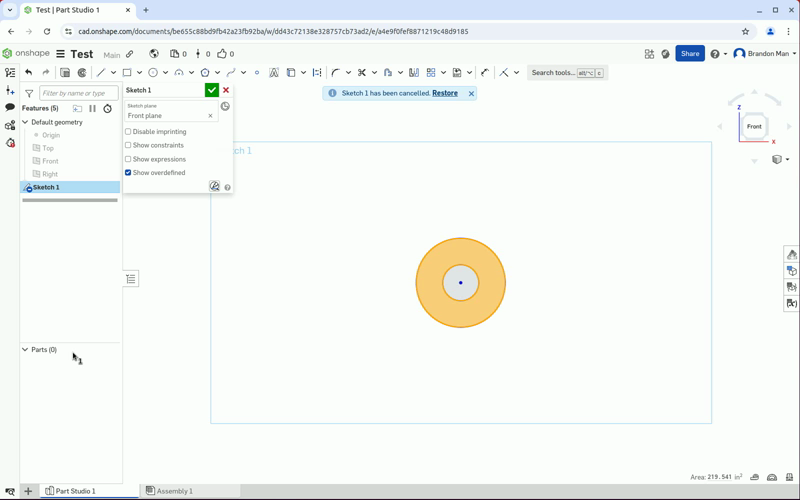
key(shift+e)
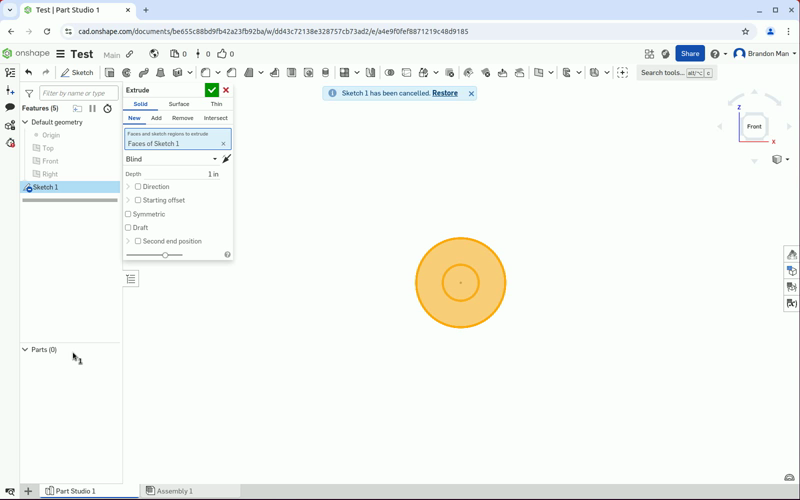
mouse_move(143, 106)
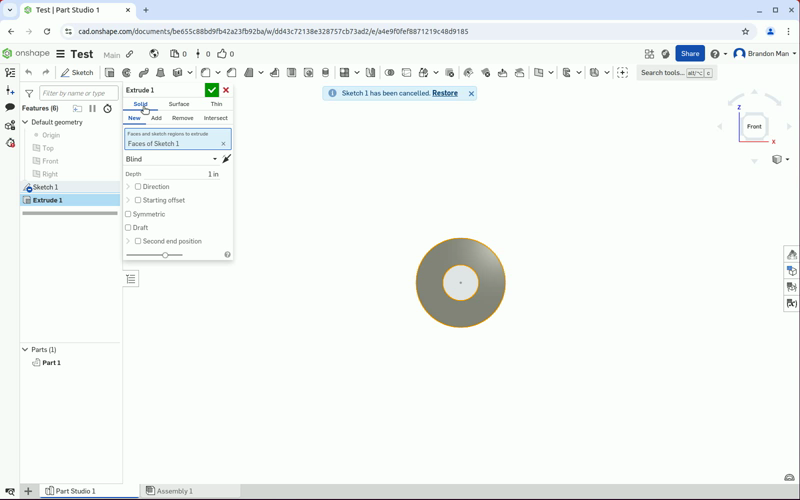
click(143, 106)
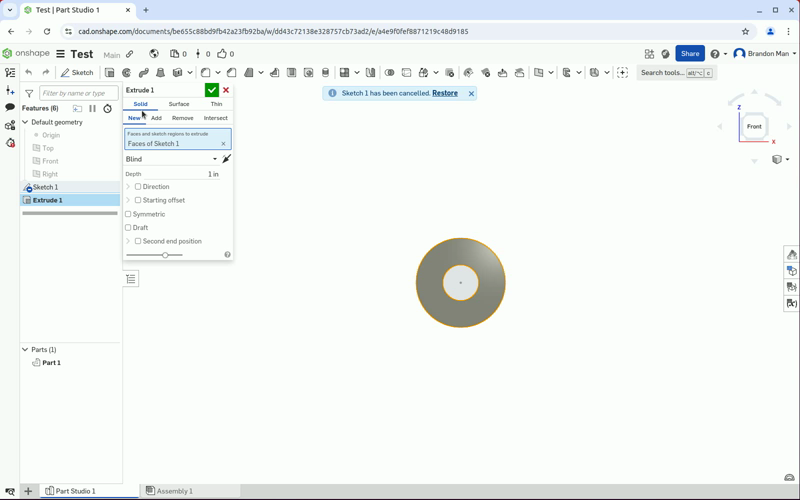
mouse_move(137, 120)
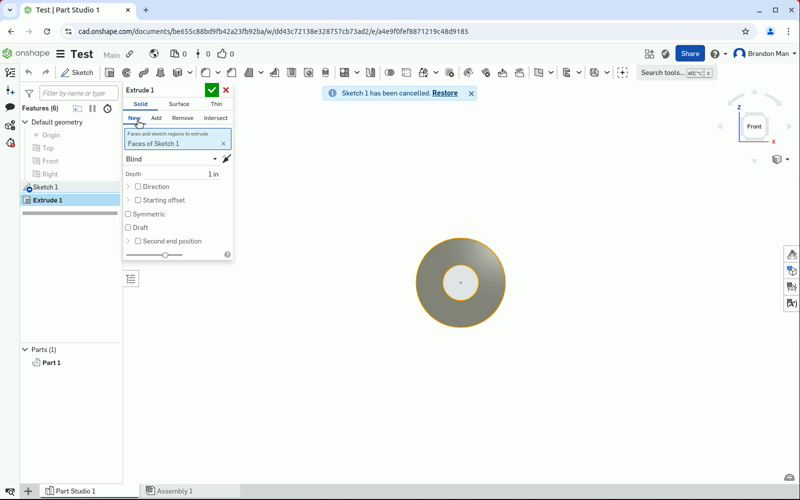
click(137, 120)
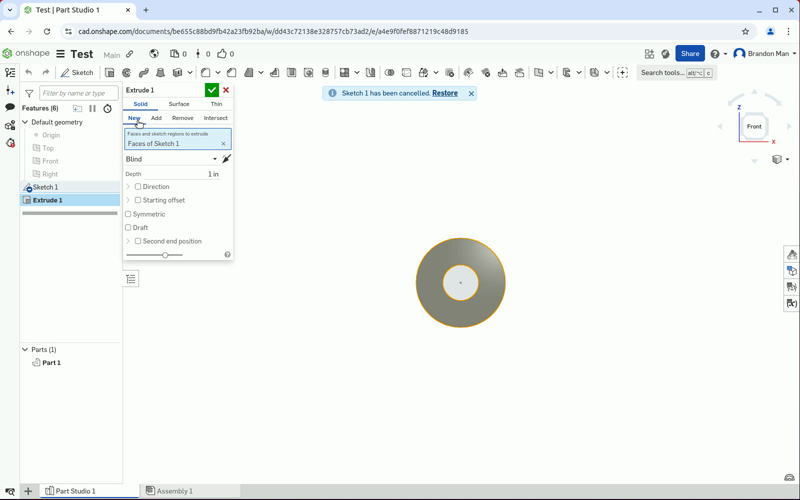
key(tab, 4)
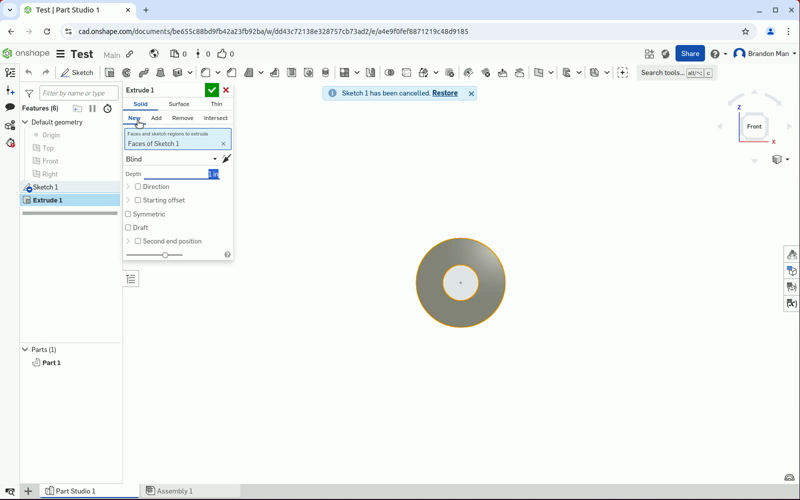
text(3.611)
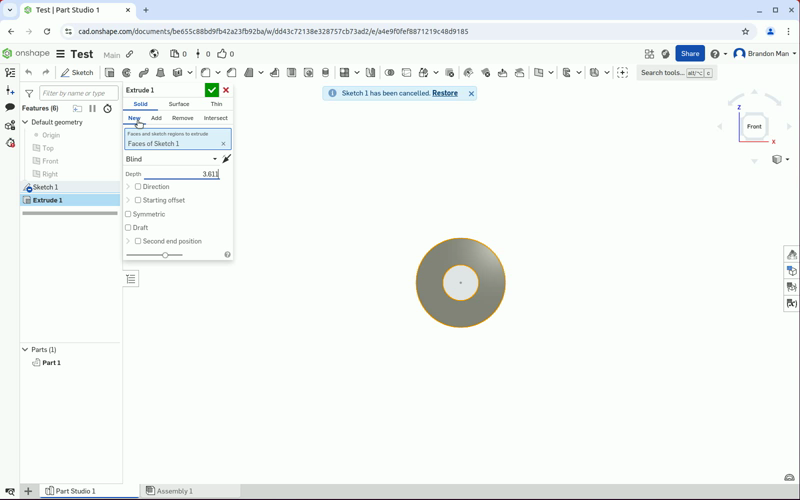
key(enter)
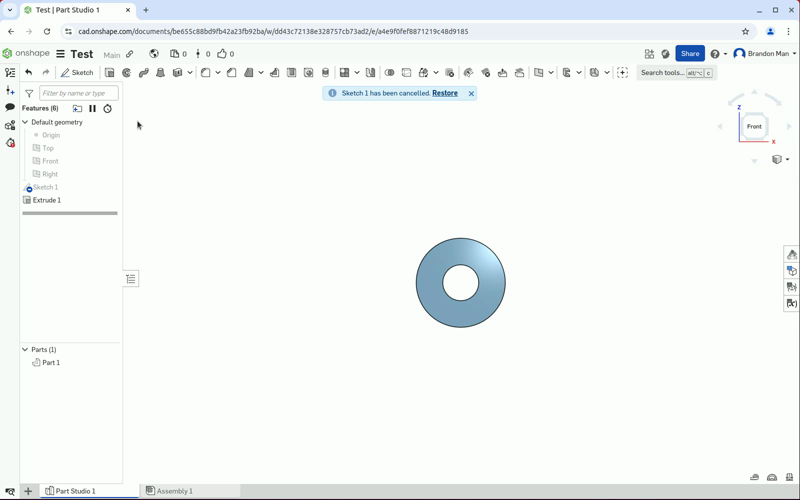
key(shift+h)
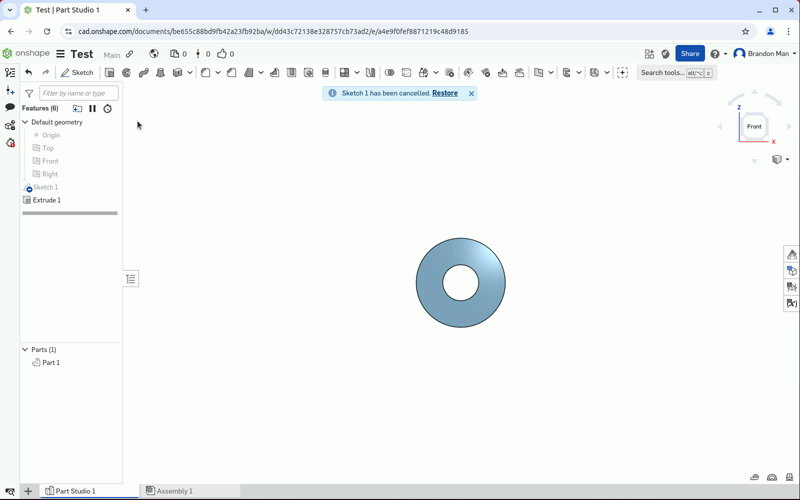
key(shift+h)
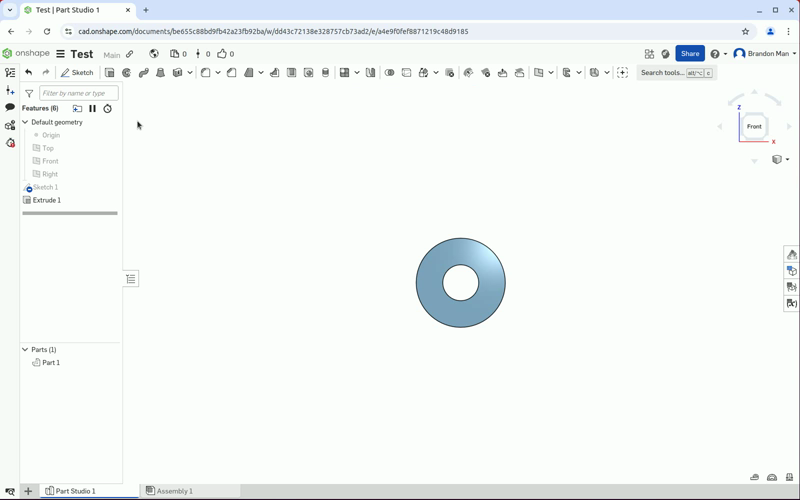
mouse_move(73, 189)
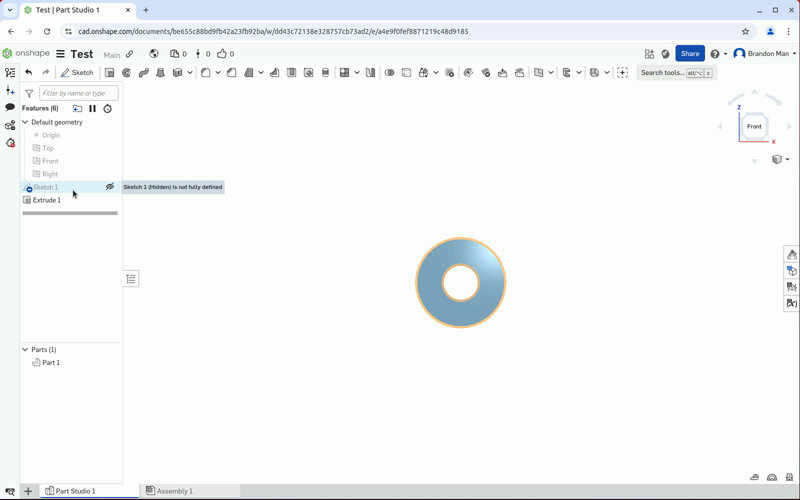
click(73, 189)
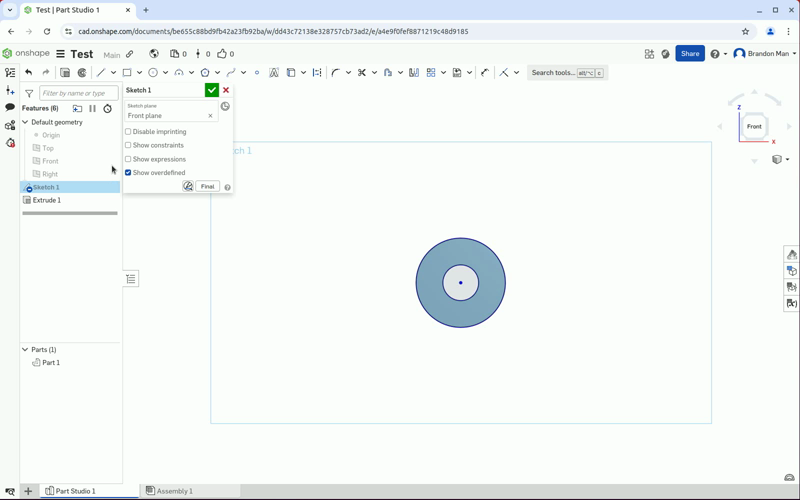
mouse_move(229, 92)
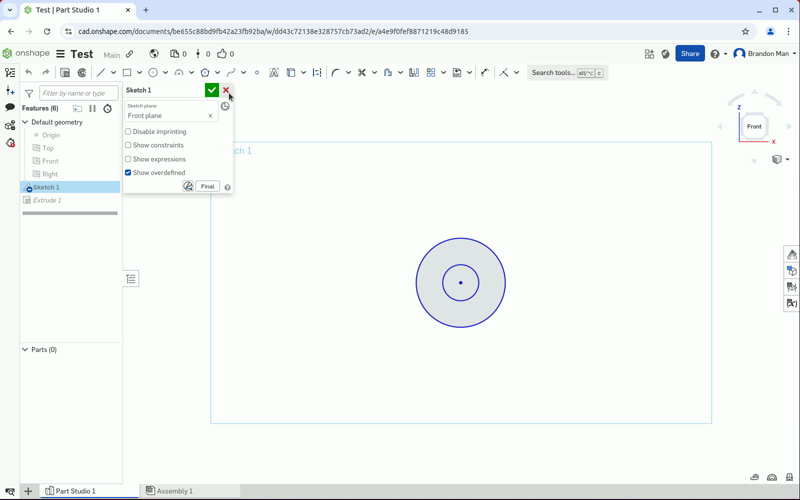
click(229, 92)
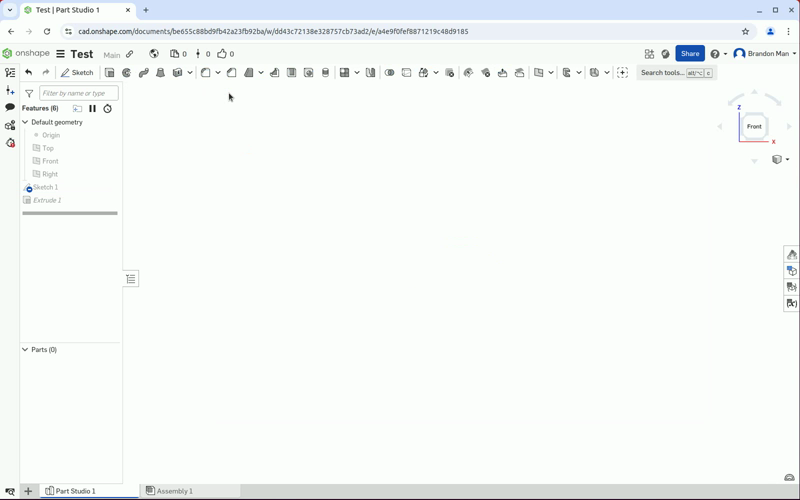
mouse_move(541, 75)
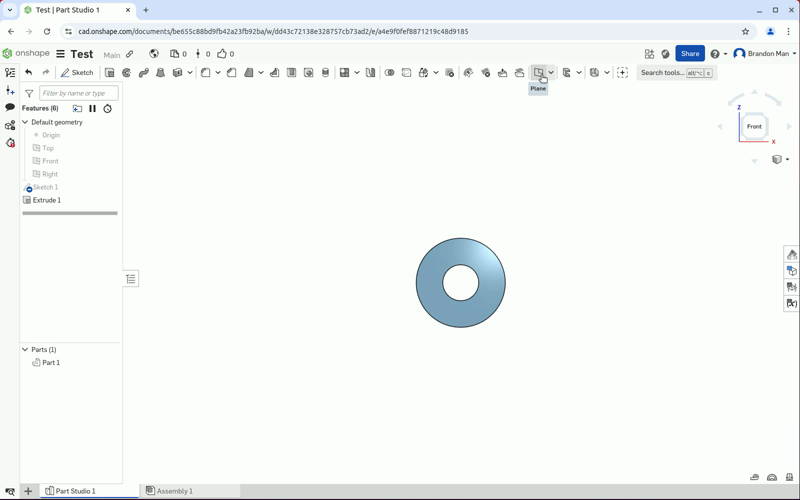
click(541, 75)
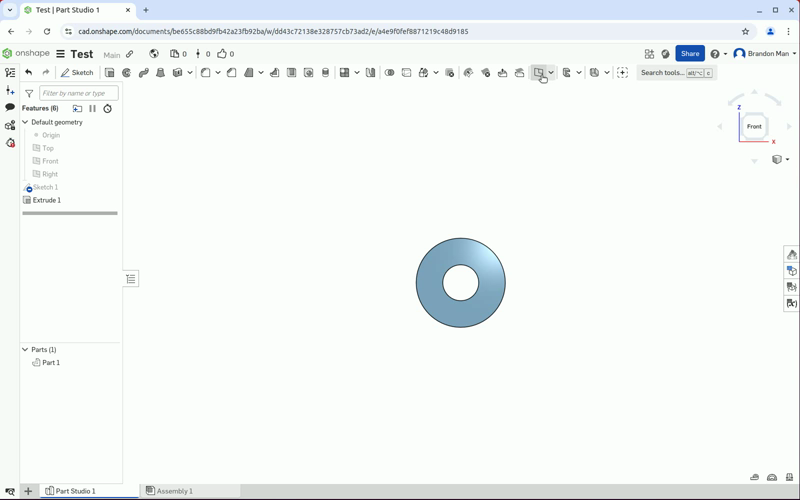
mouse_move(73, 163)
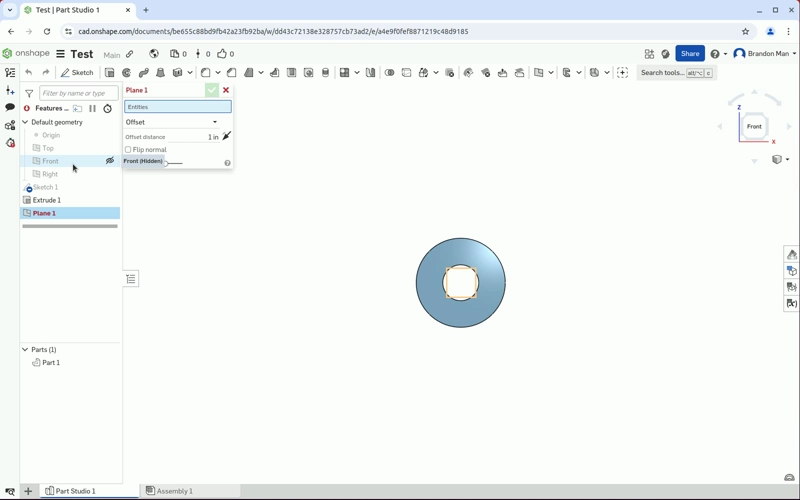
click(73, 163)
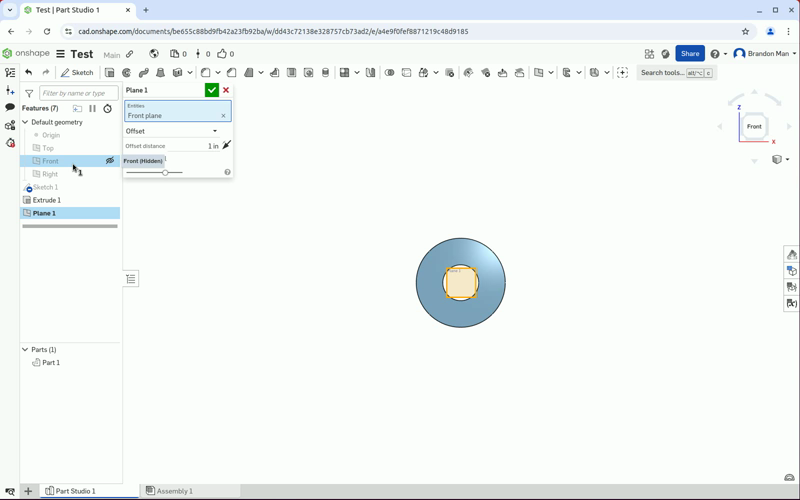
key(tab, 2)
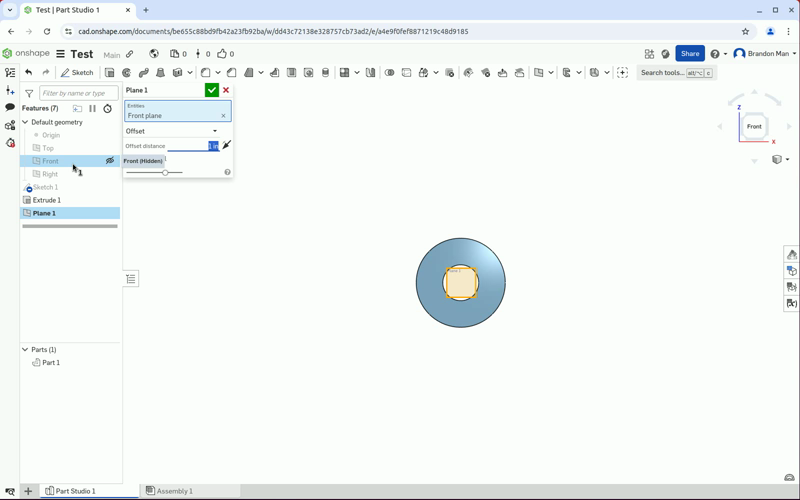
text(3.605)
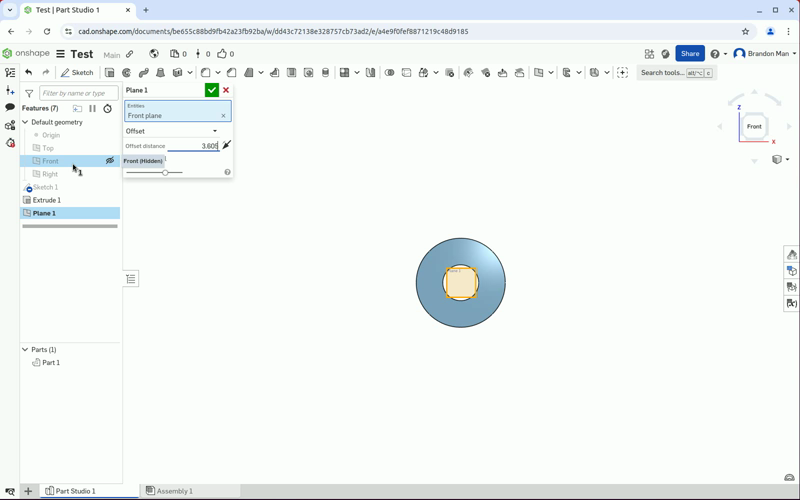
key(enter, 2)
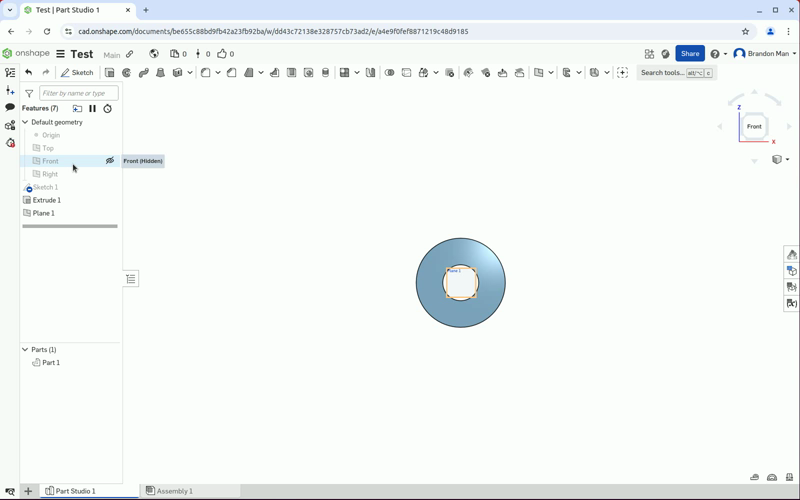
key(shift+s)
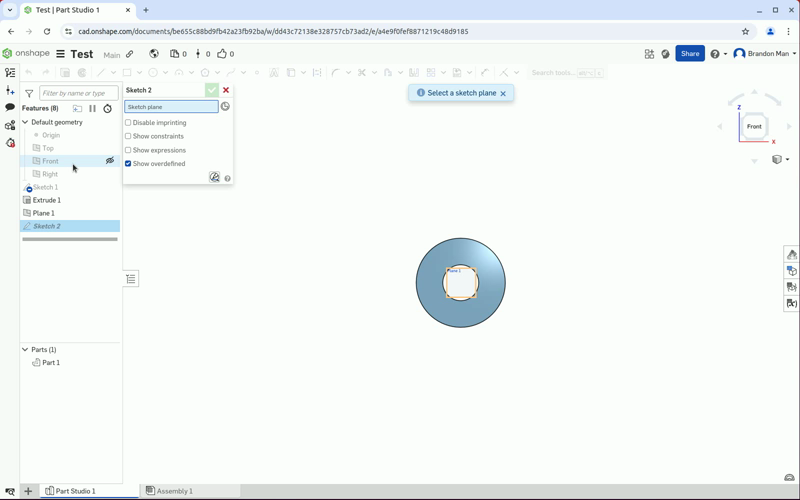
mouse_move(73, 215)
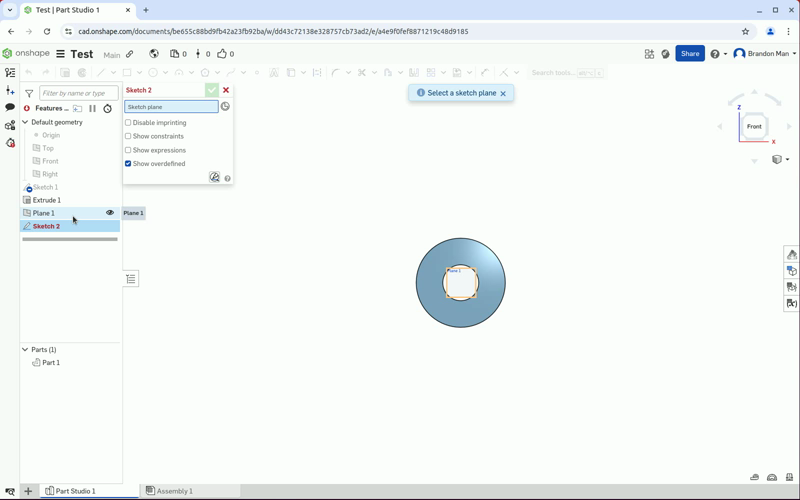
click(73, 215)
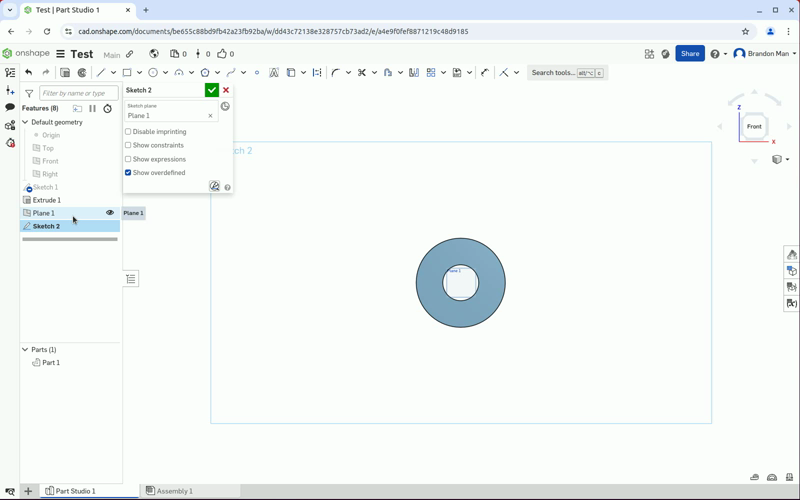
mouse_move(73, 352)
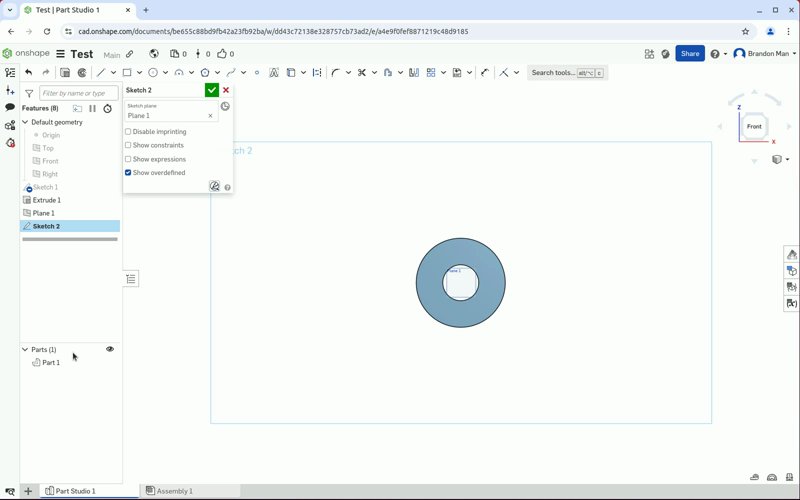
key(y)
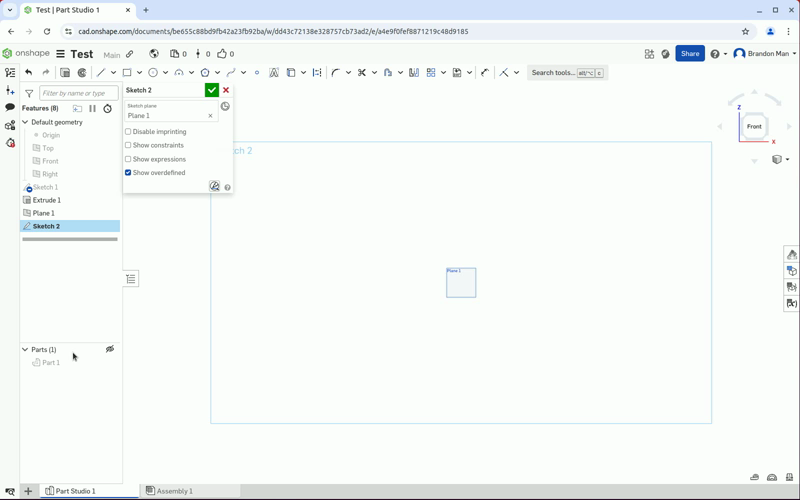
key(c)
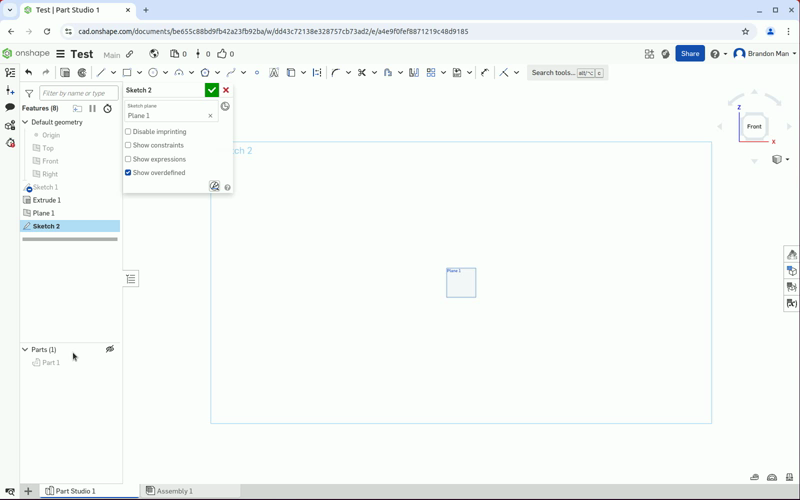
key_down(shift)
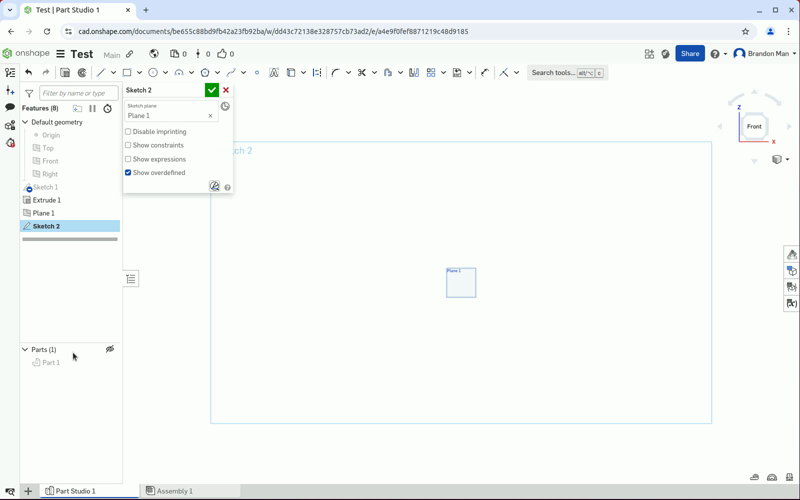
mouse_move(460, 282)
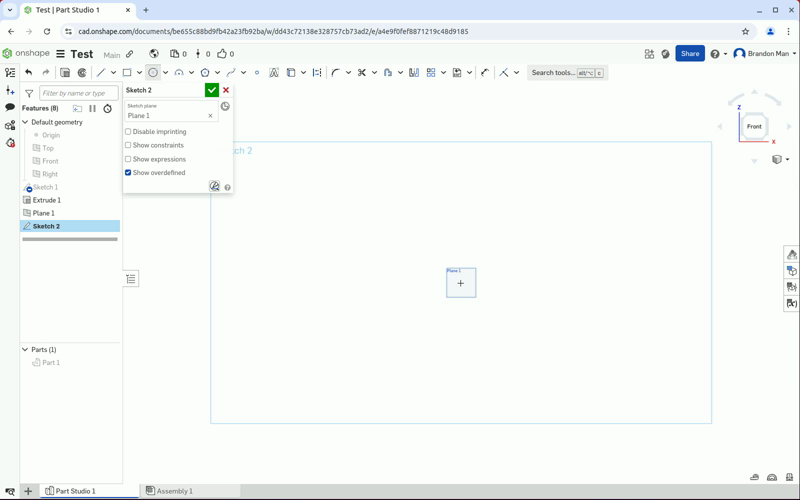
click(460, 282)
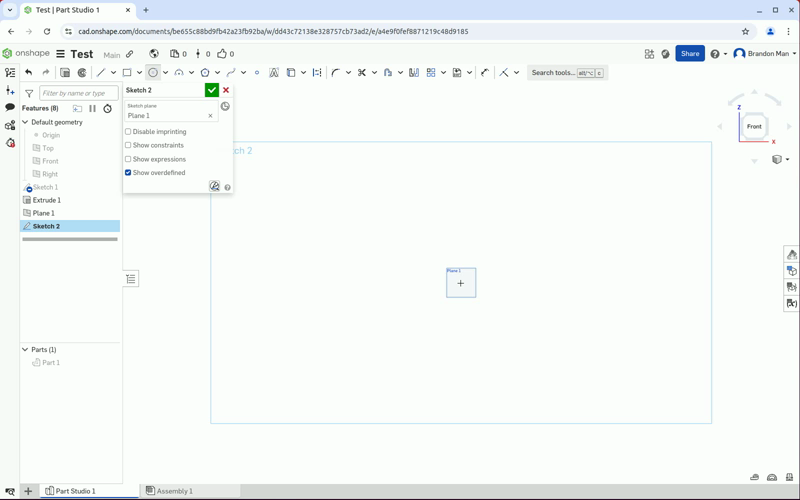
key_up(shift)
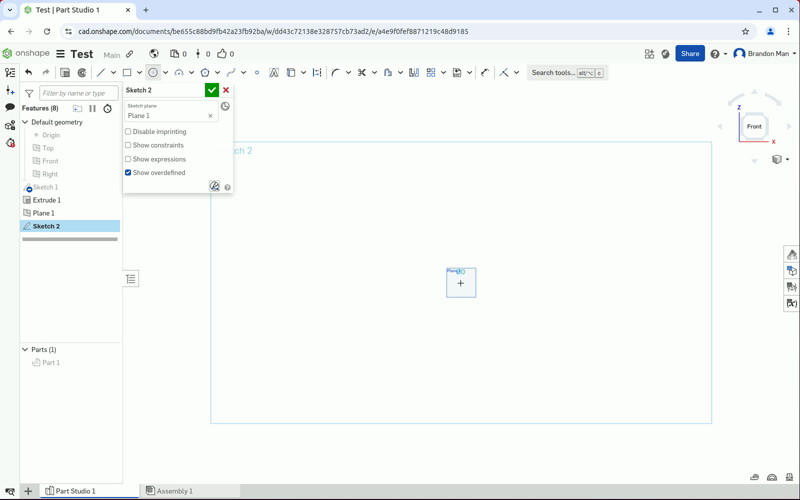
mouse_move(492, 282)
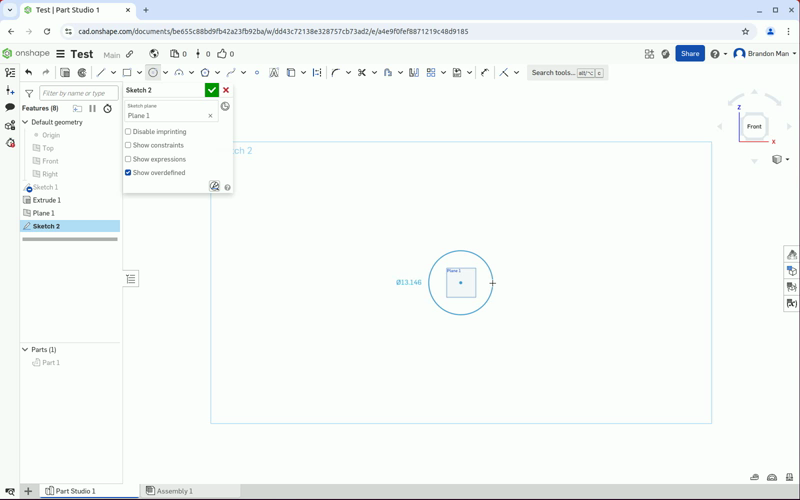
click(492, 282)
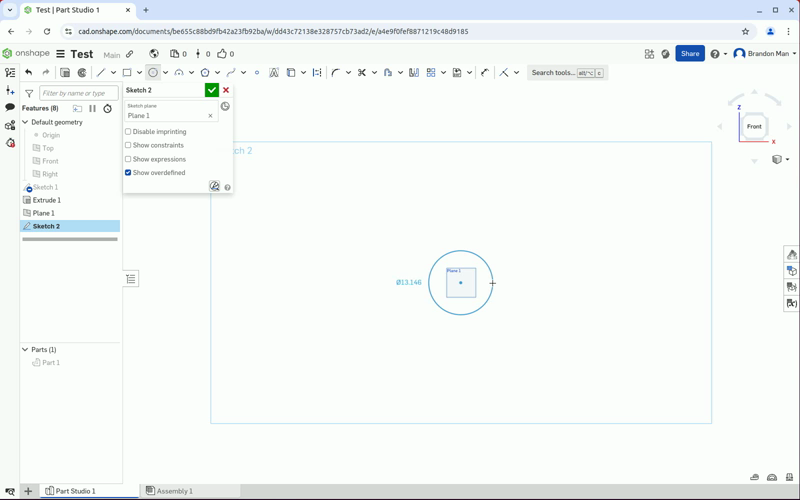
key(esc)
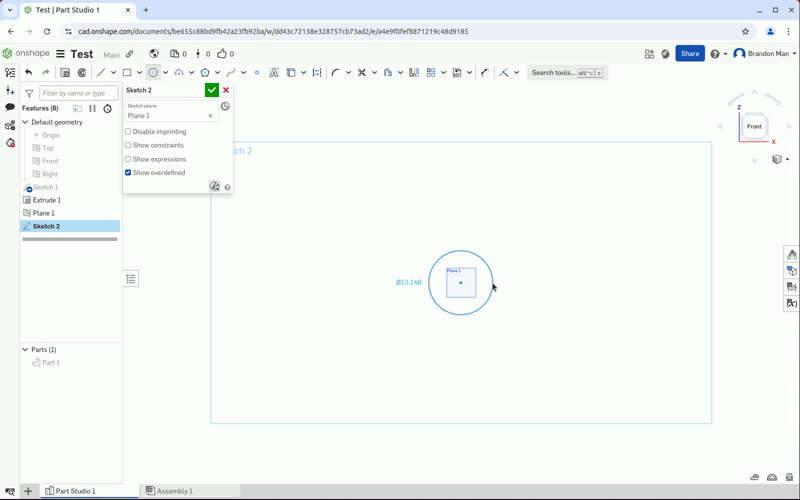
key(c)
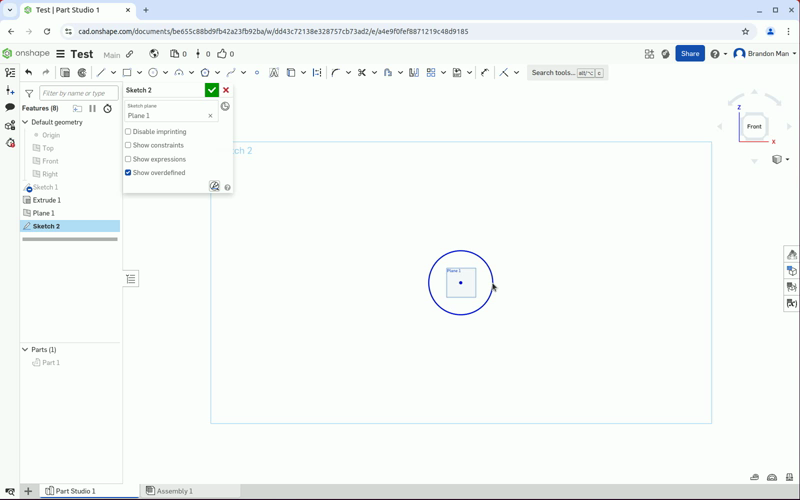
key_down(shift)
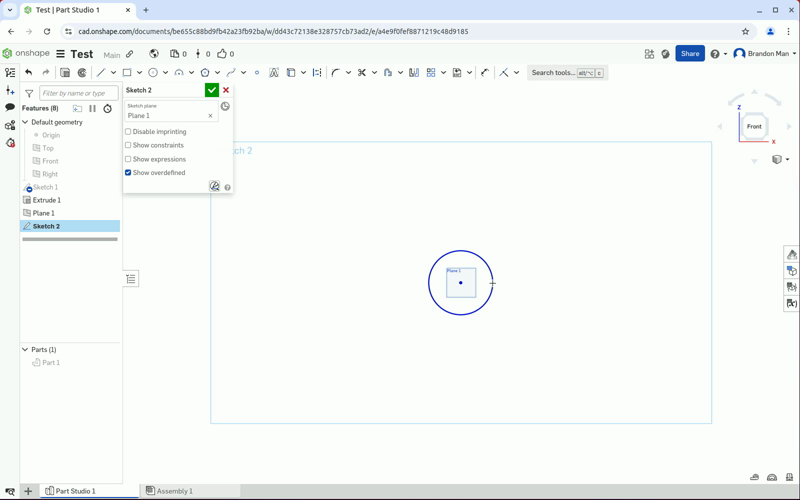
mouse_move(460, 282)
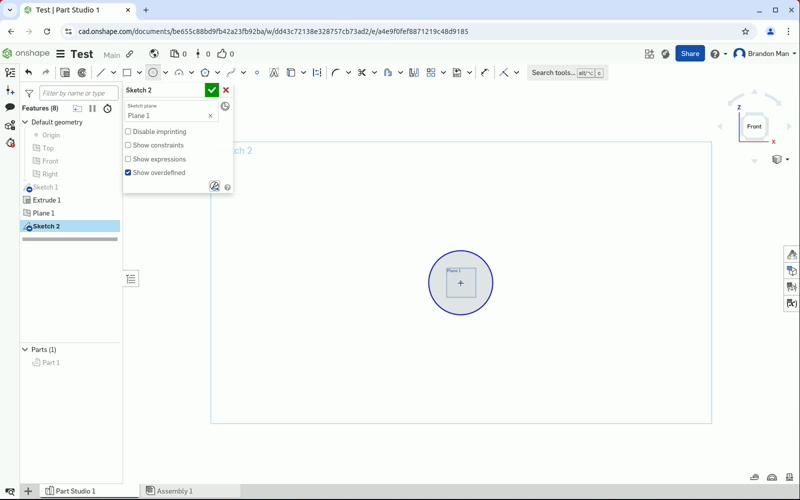
click(460, 282)
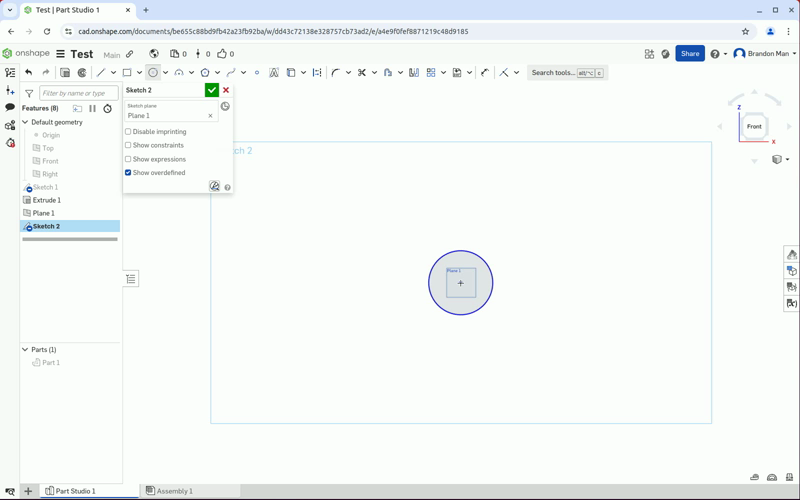
key_up(shift)
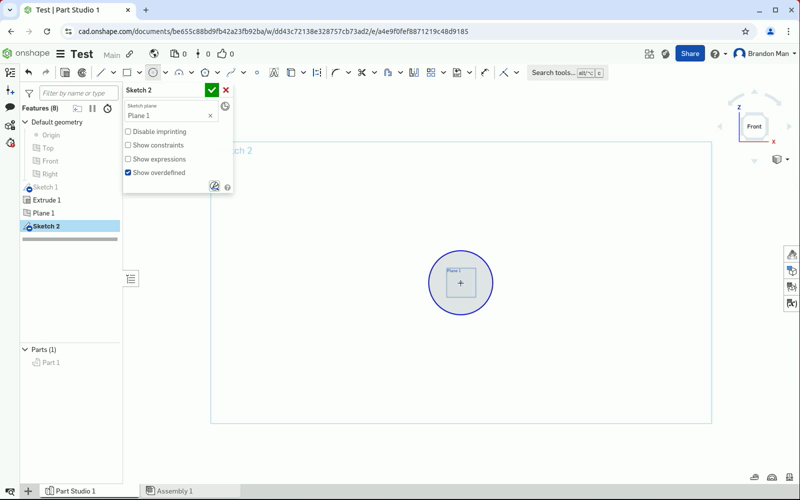
mouse_move(478, 282)
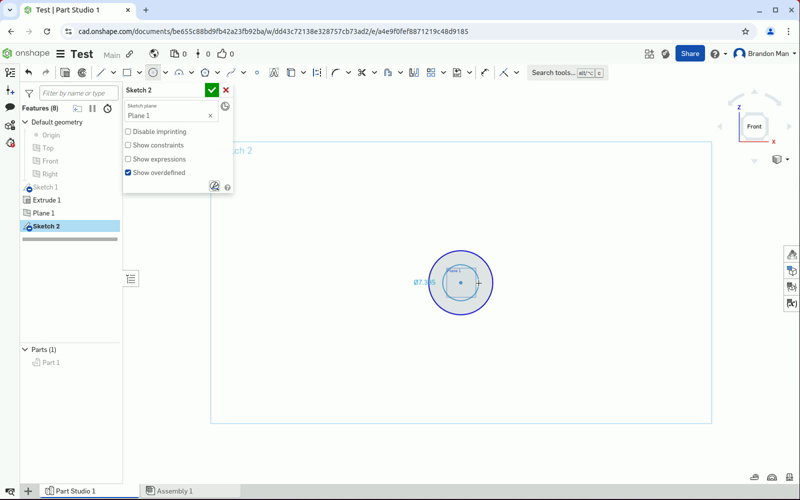
click(478, 282)
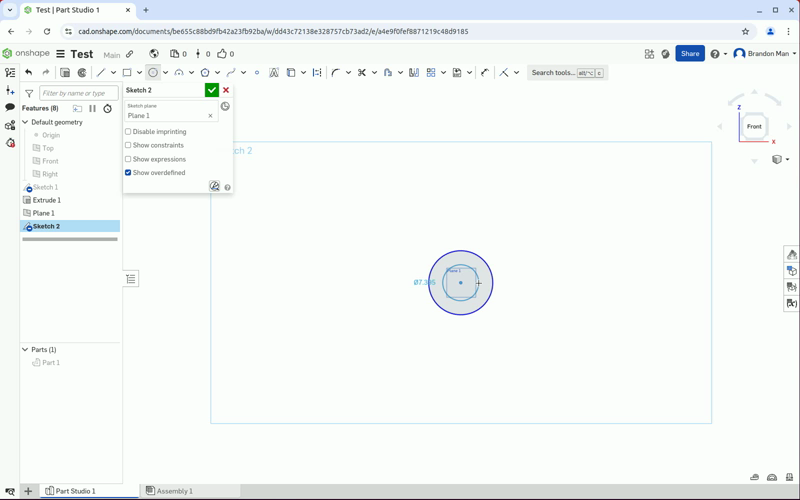
key(esc)
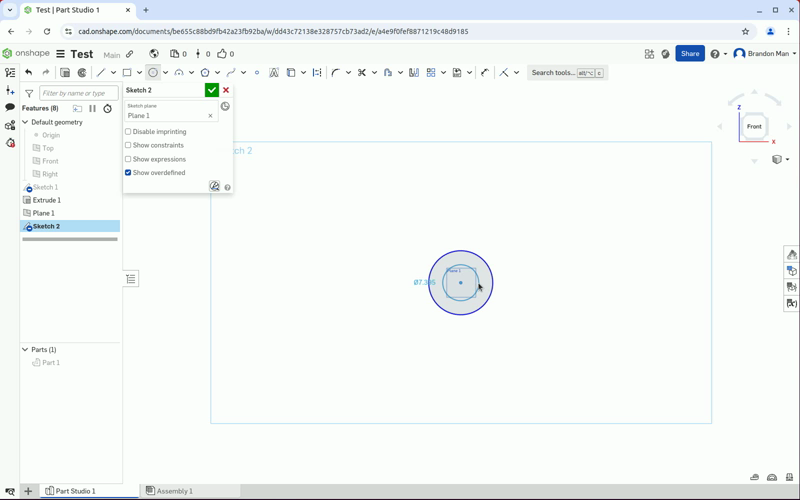
mouse_move(464, 263)
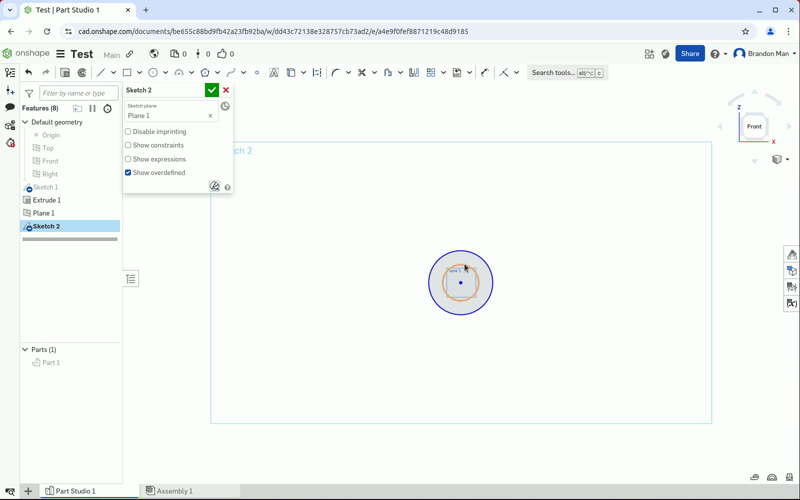
click(464, 263)
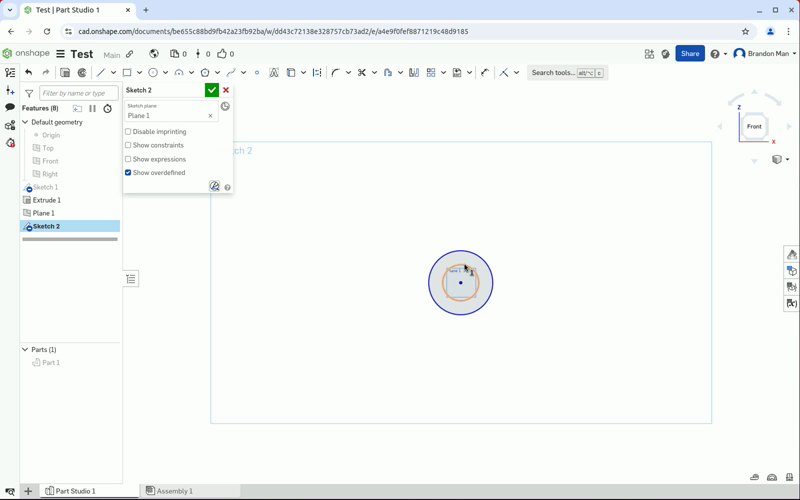
mouse_move(73, 352)
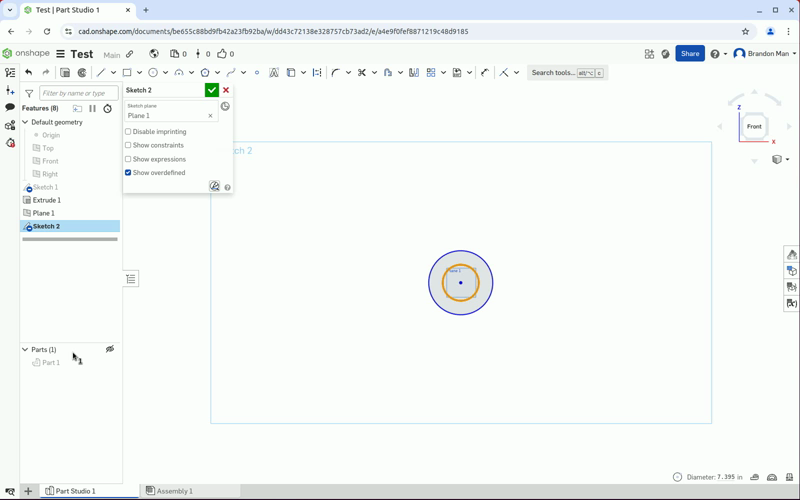
key(shift+y)
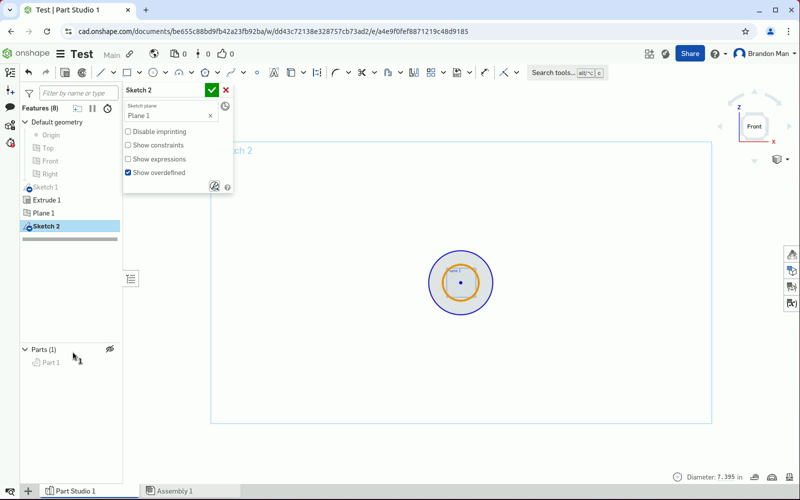
key(shift+e)
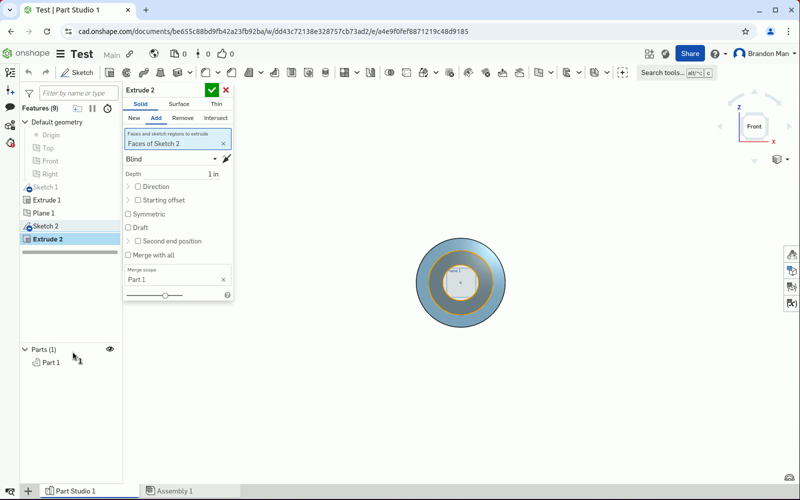
mouse_move(143, 106)
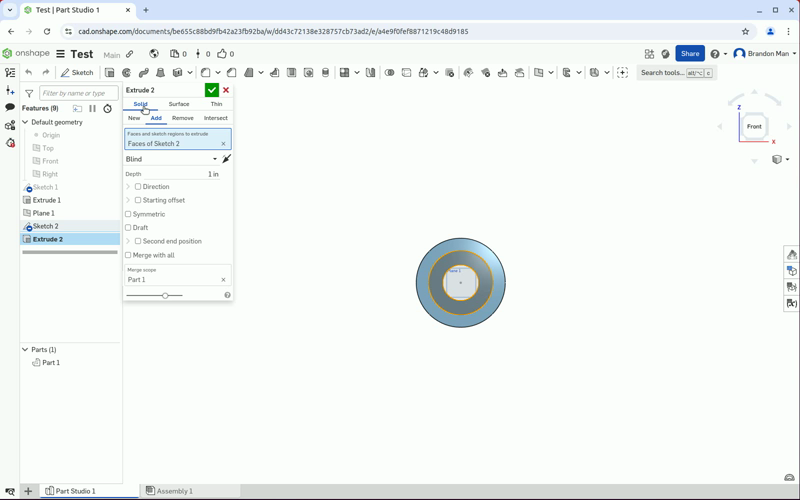
click(143, 106)
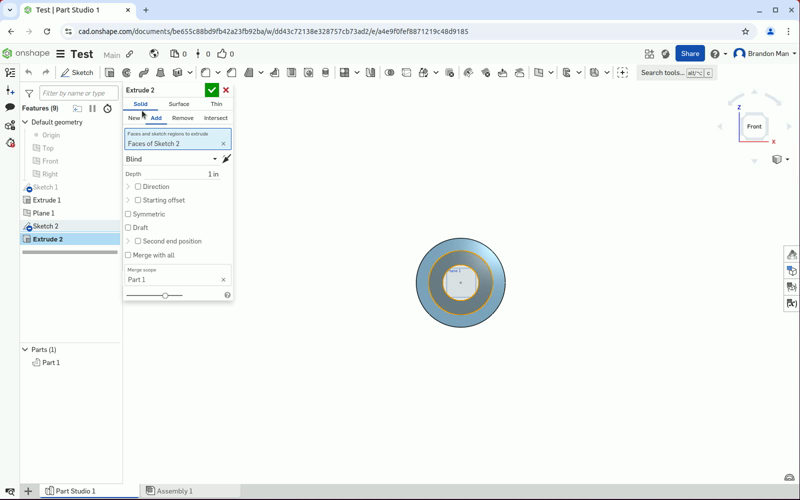
mouse_move(137, 120)
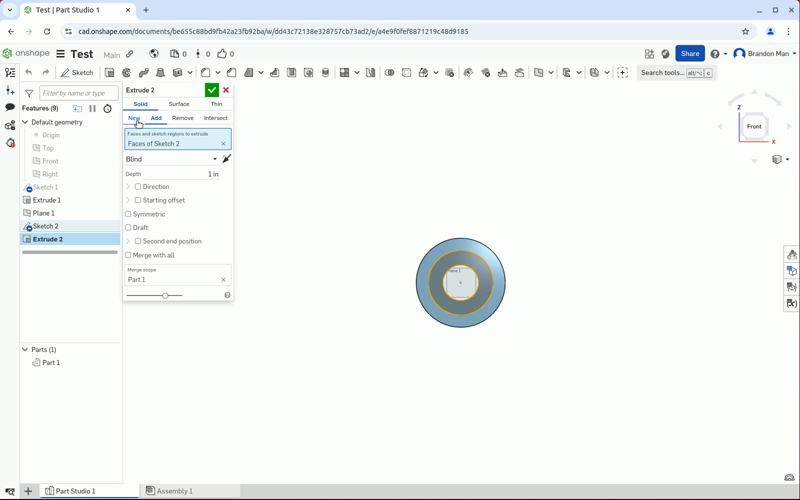
click(137, 120)
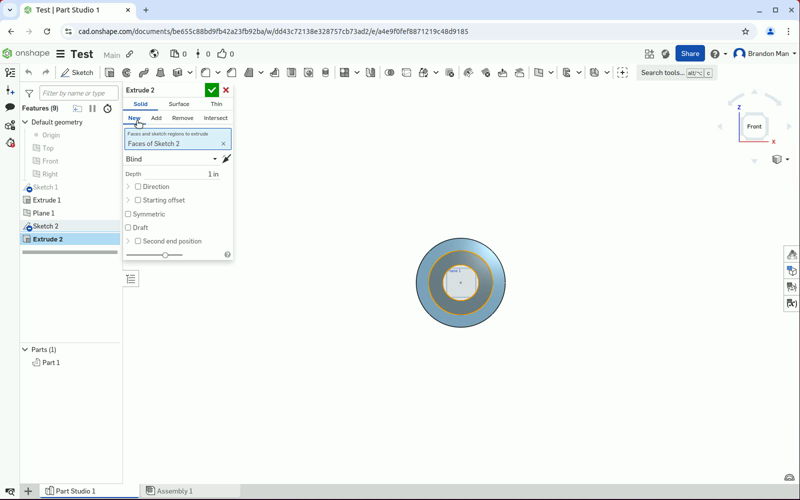
key(tab, 4)
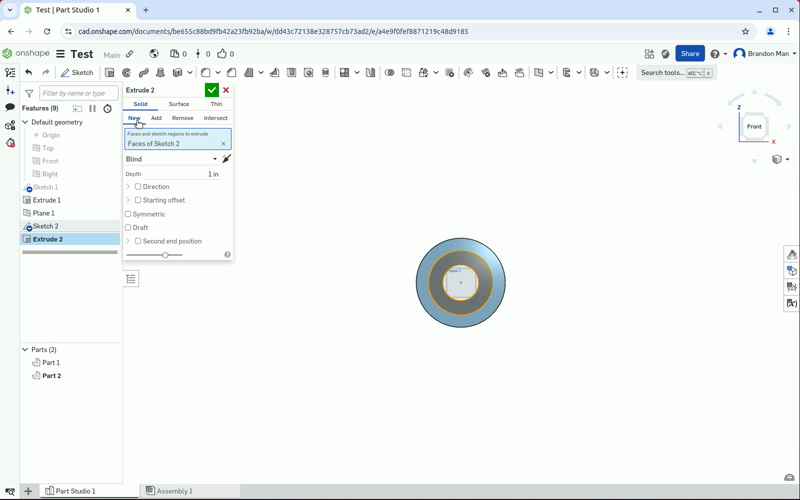
text(1.204)
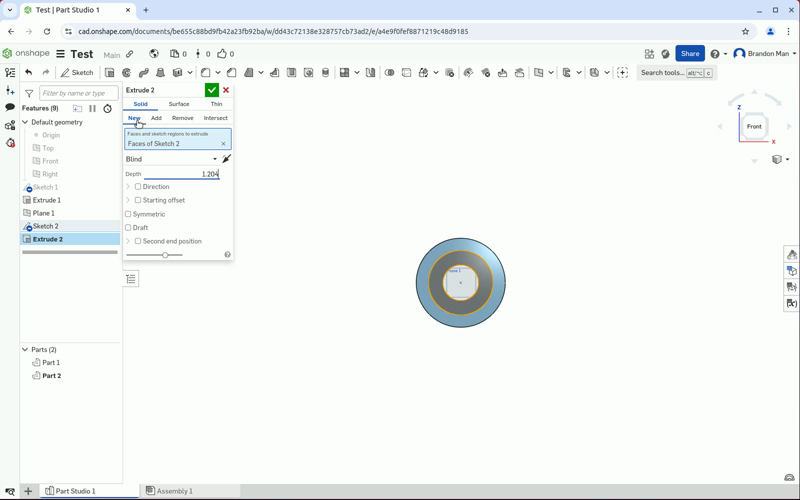
key(enter)
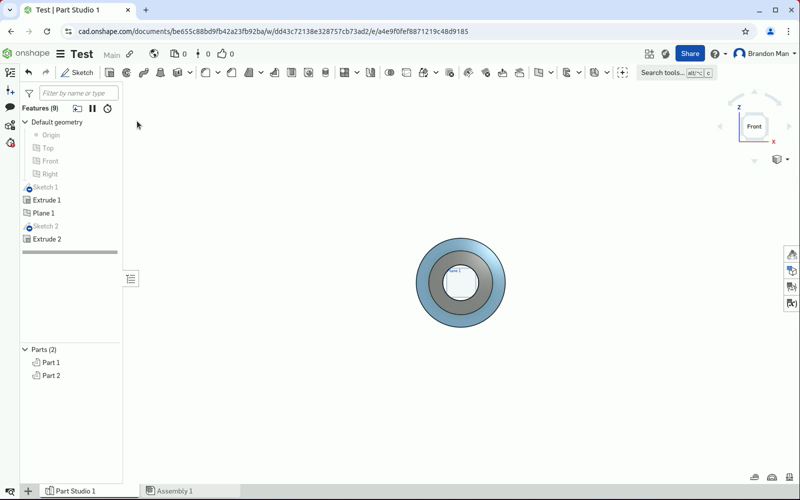
key(shift+h)
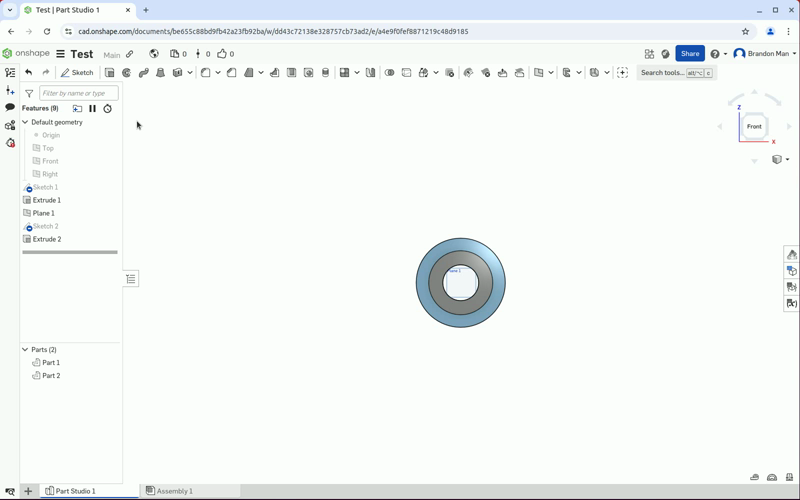
key(shift+h)
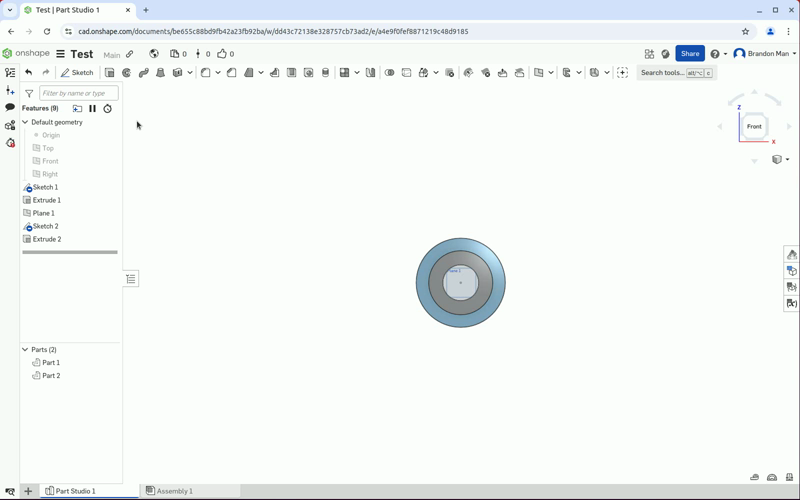
key(shift+7)
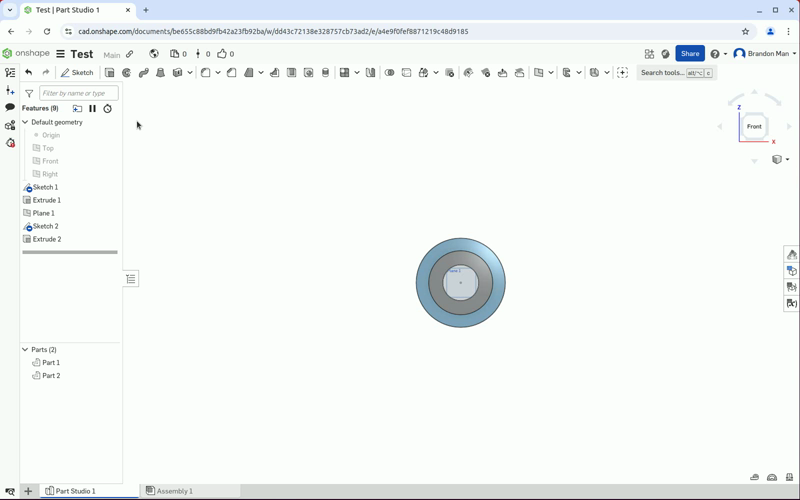
key(left, 2)
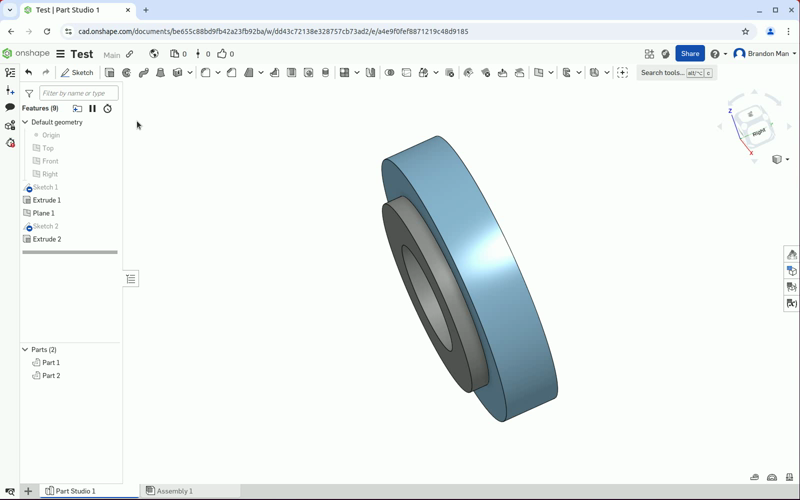
key(down, 2)
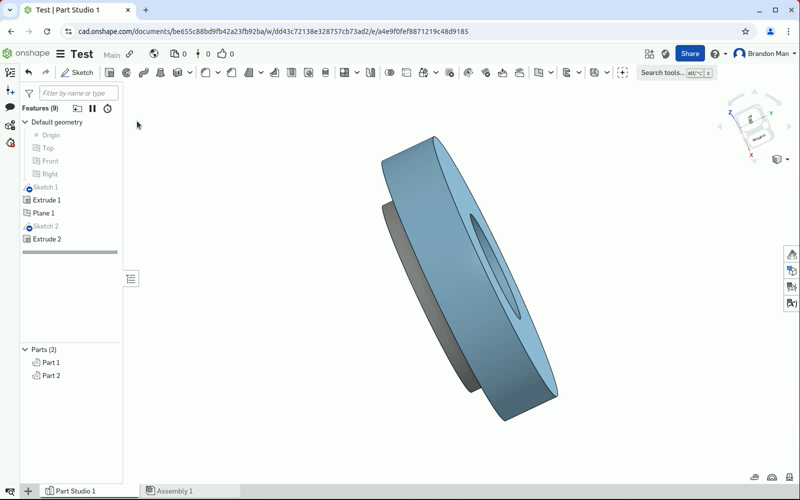
key(up, 2)
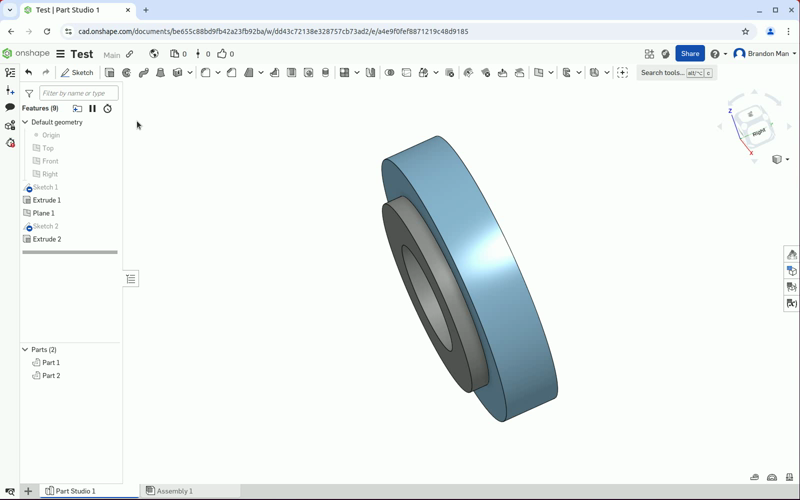
key(right, 2)
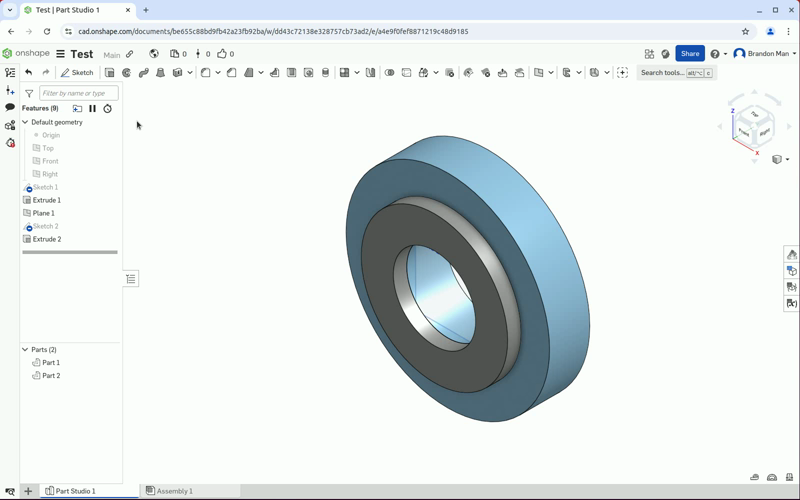
mouse_move(73, 189)
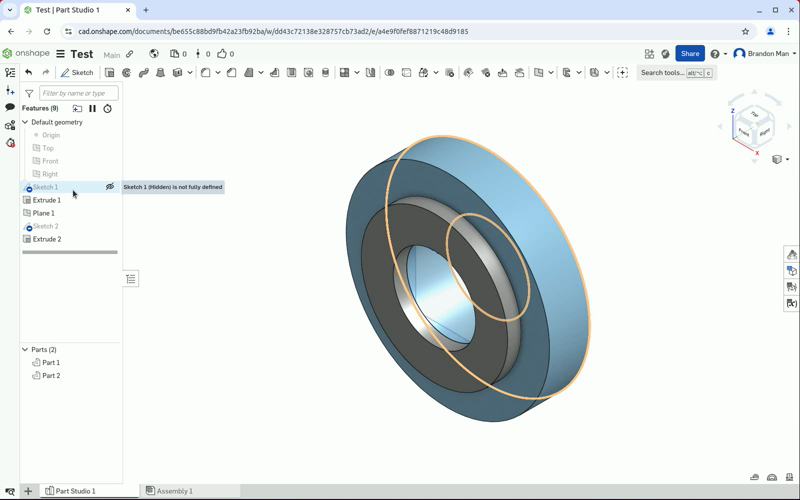
click(73, 189)